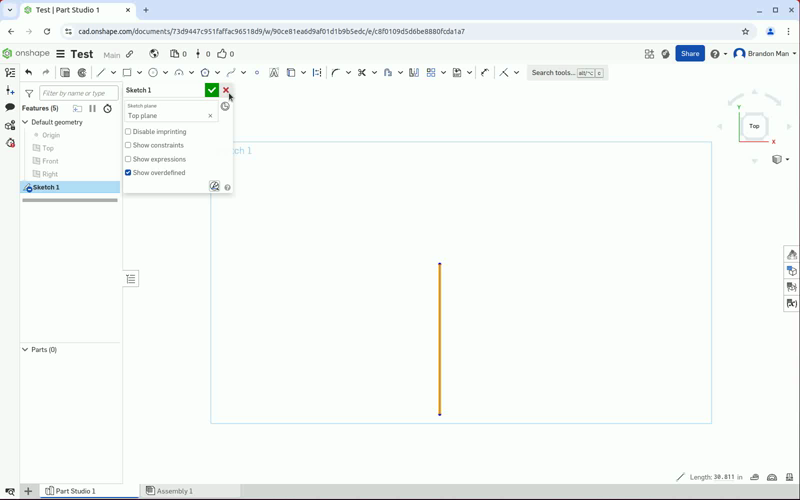
key(shift+h)
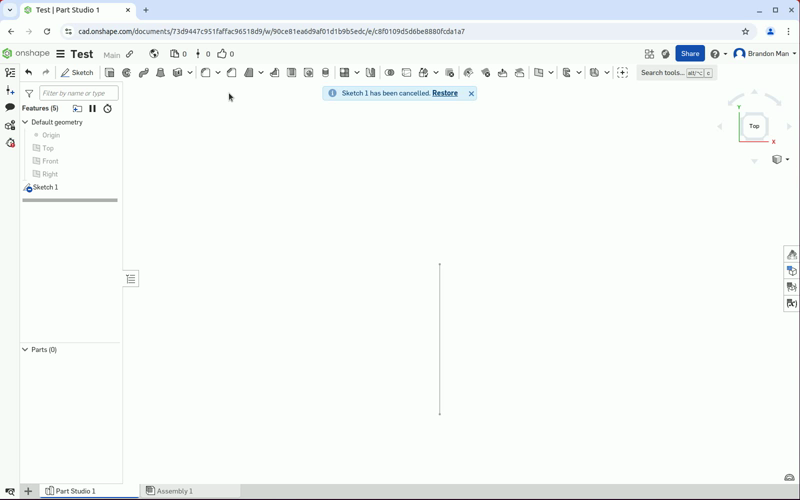
mouse_move(73, 352)
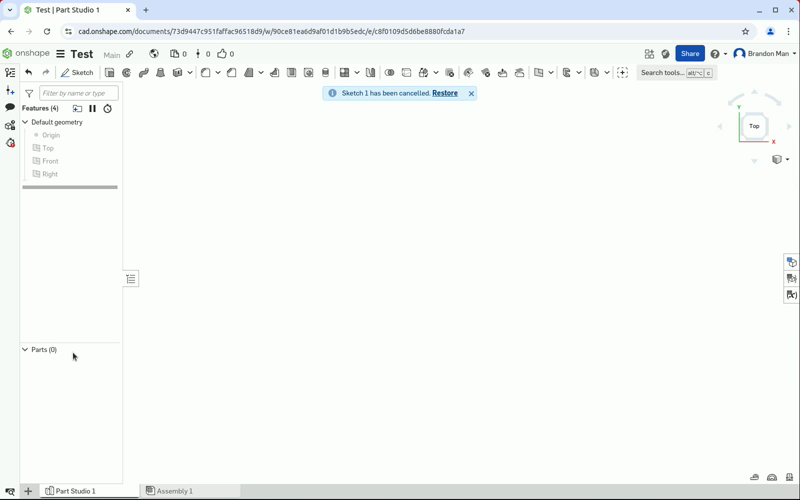
key(y)
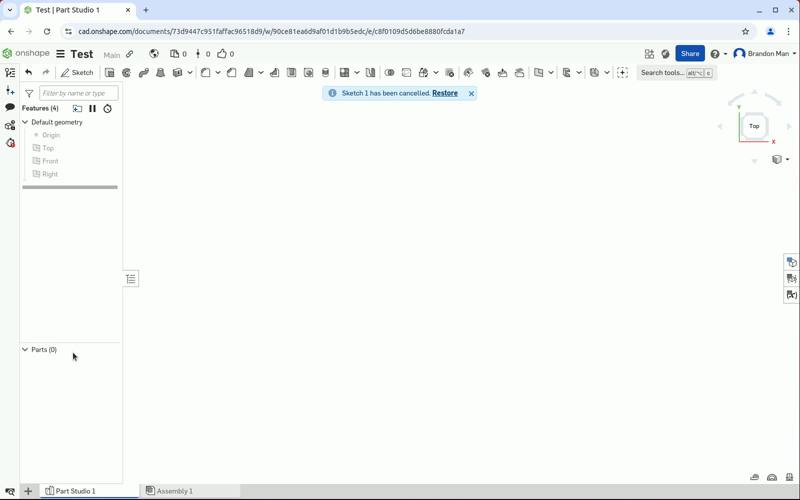
key(shift+p)
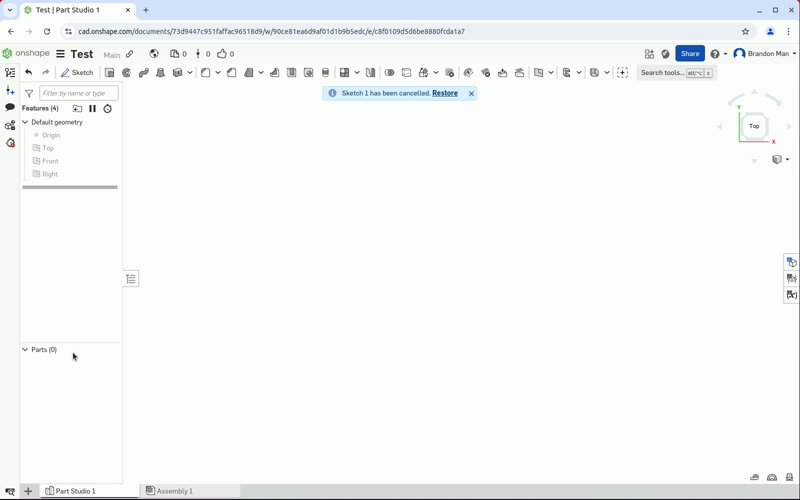
key(space)
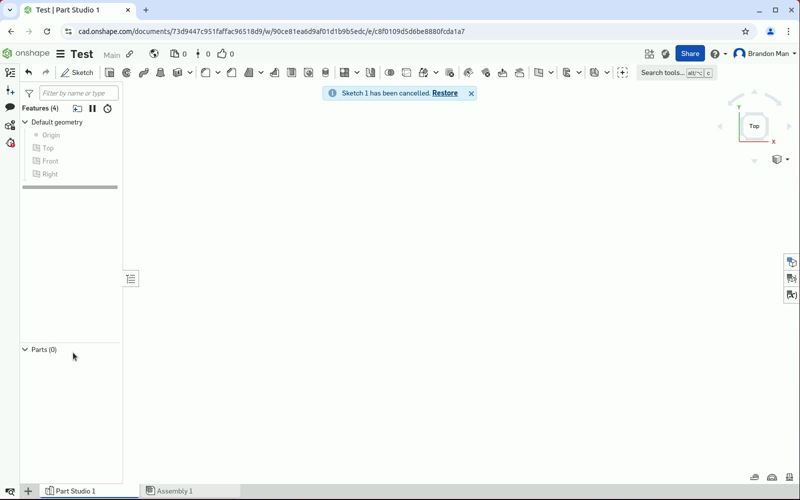
key_down(shift)
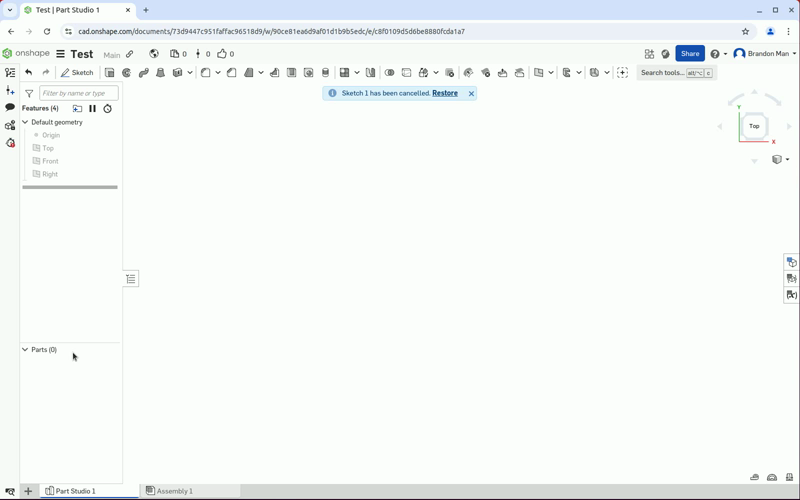
key(up)
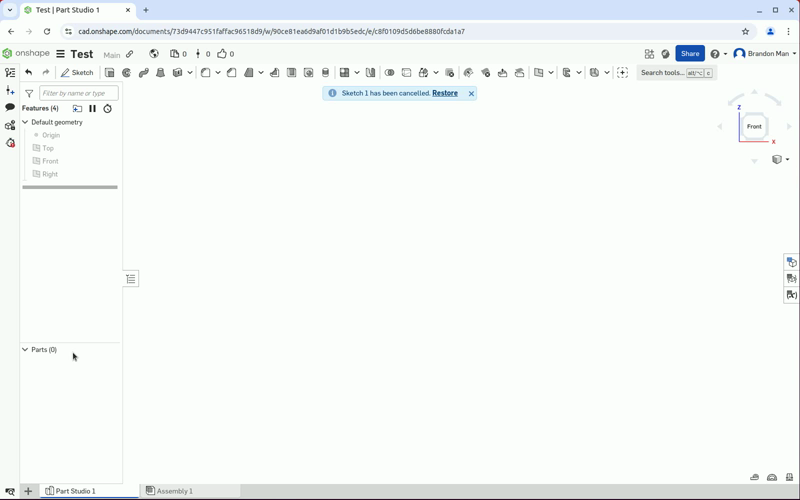
key_up(shift)
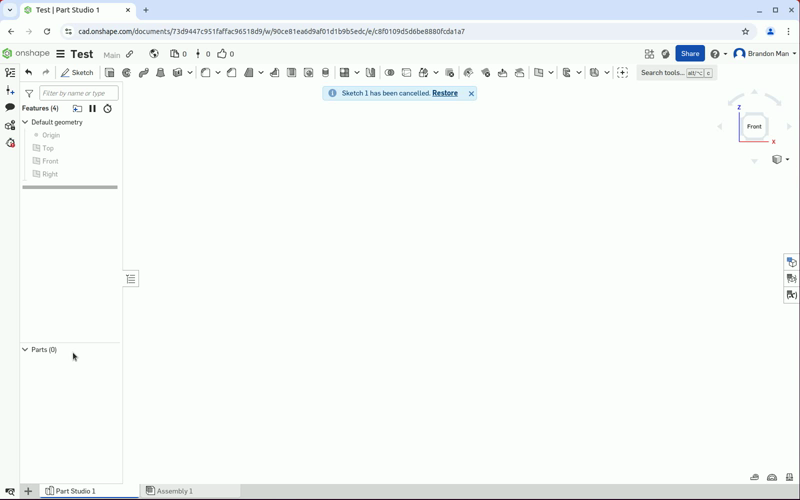
mouse_move(73, 352)
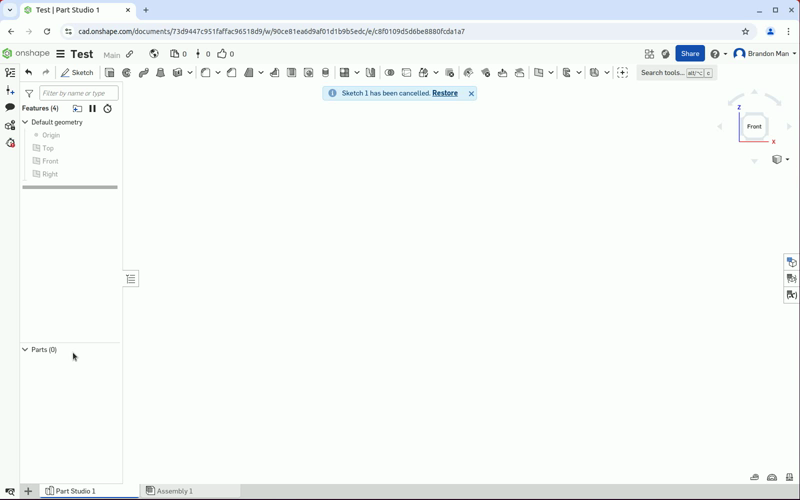
key(shift+y)
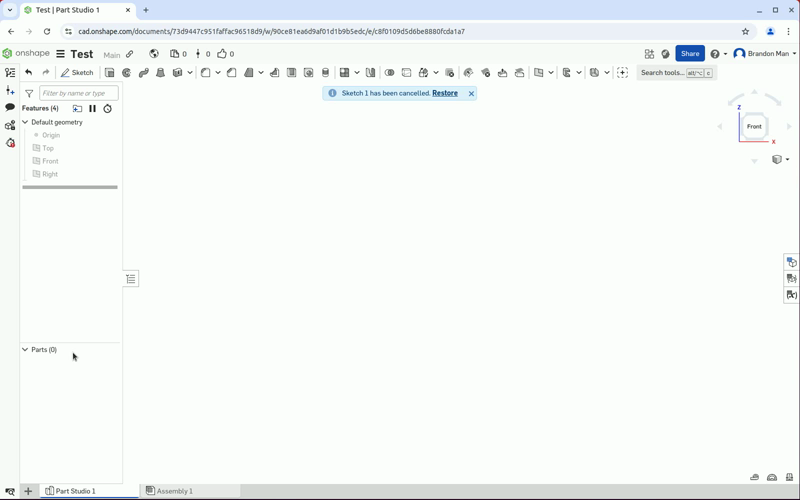
key(shift+s)
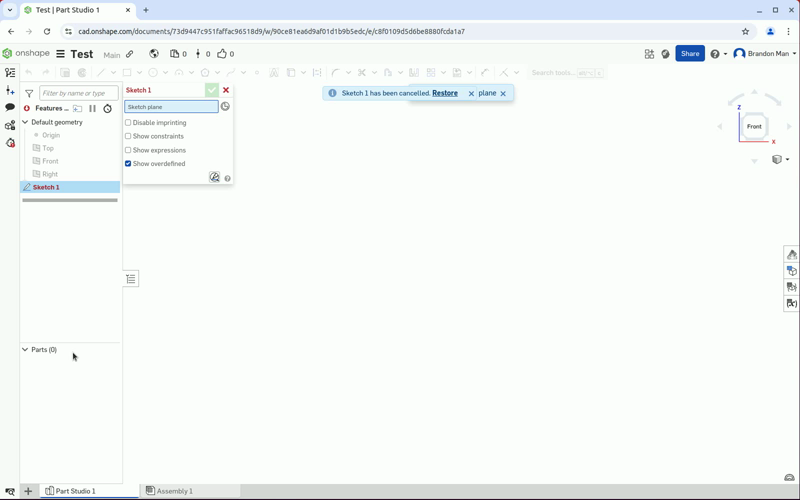
mouse_move(73, 163)
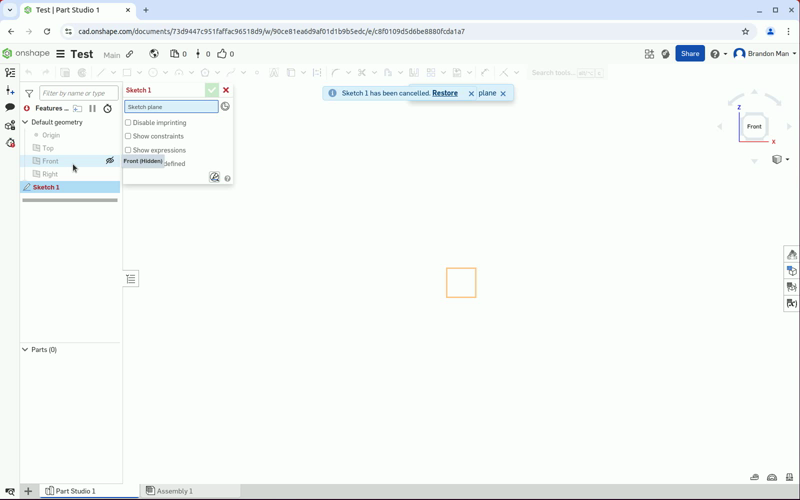
click(73, 163)
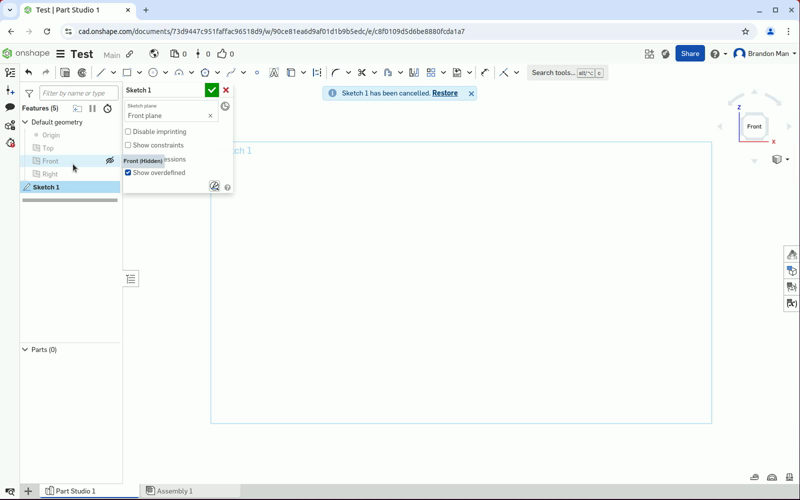
mouse_move(73, 352)
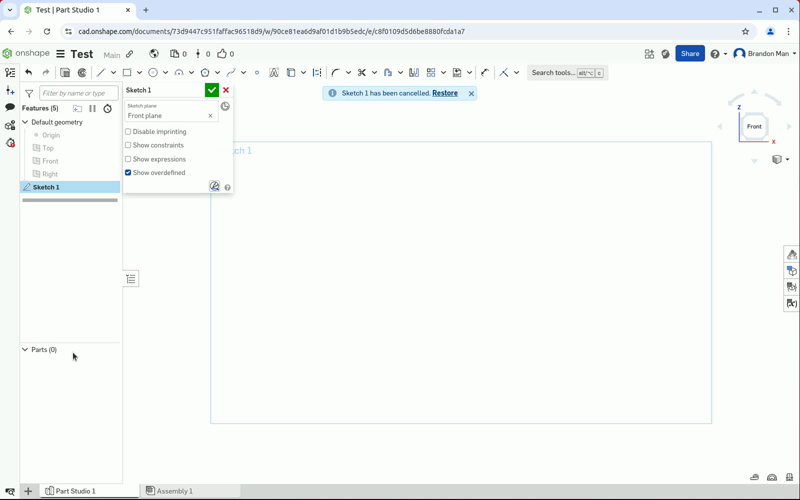
key(y)
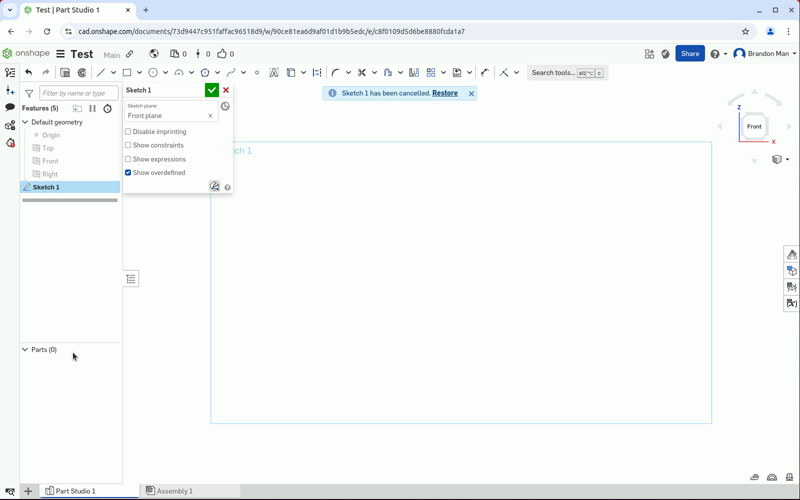
key(l)
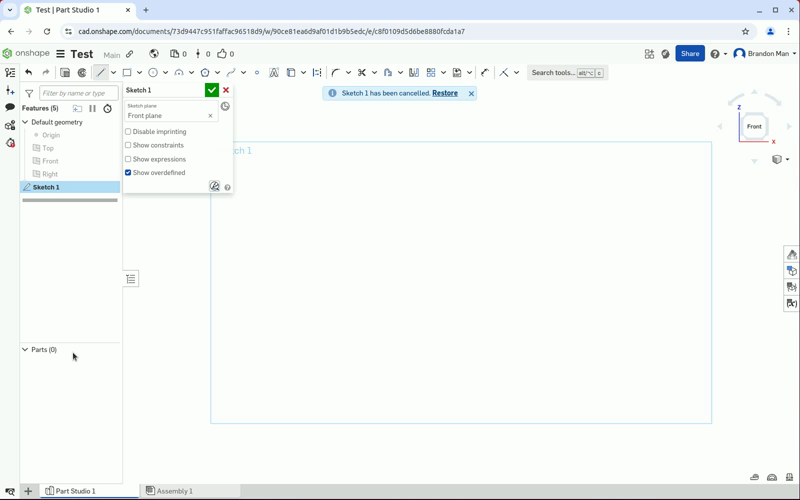
key_down(shift)
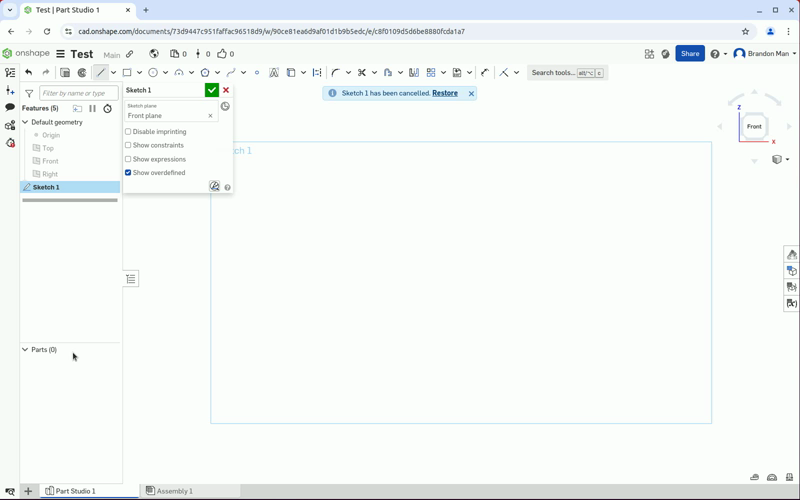
mouse_move(392, 282)
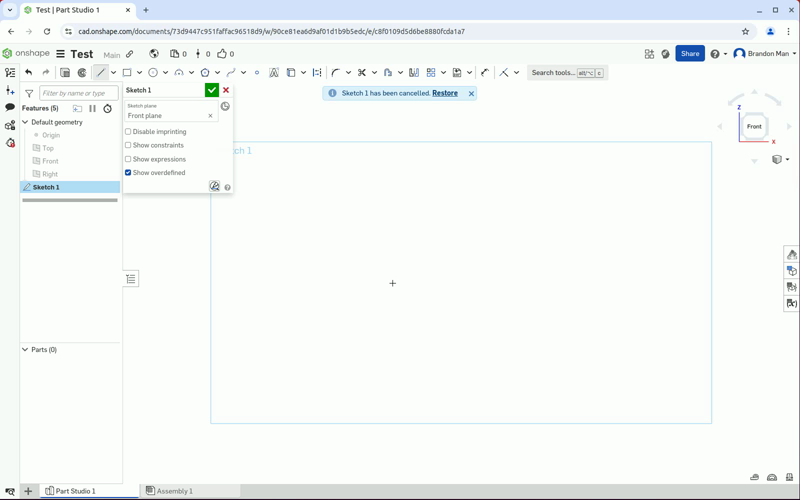
click(392, 282)
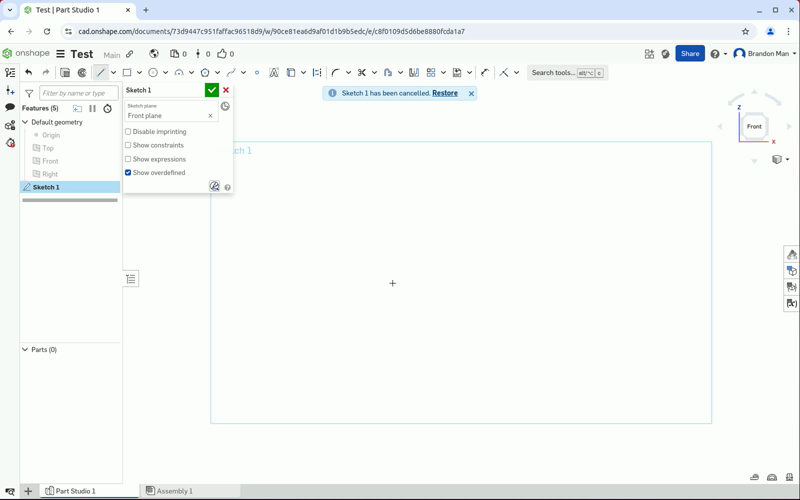
key_up(shift)
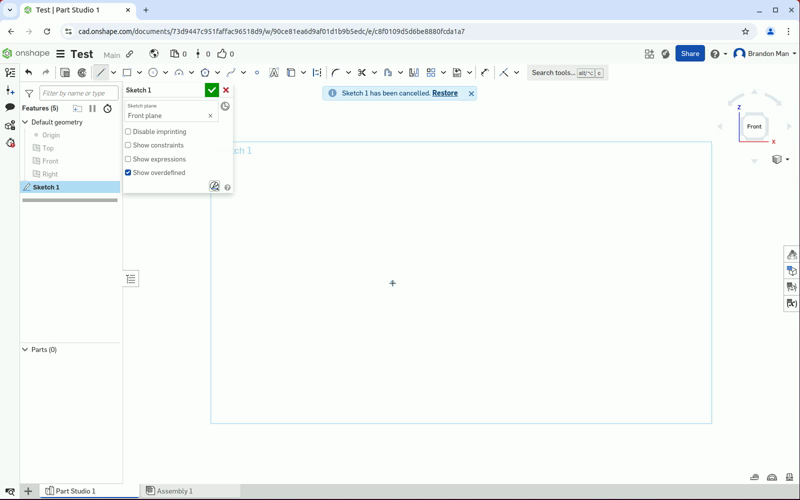
key_down(shift)
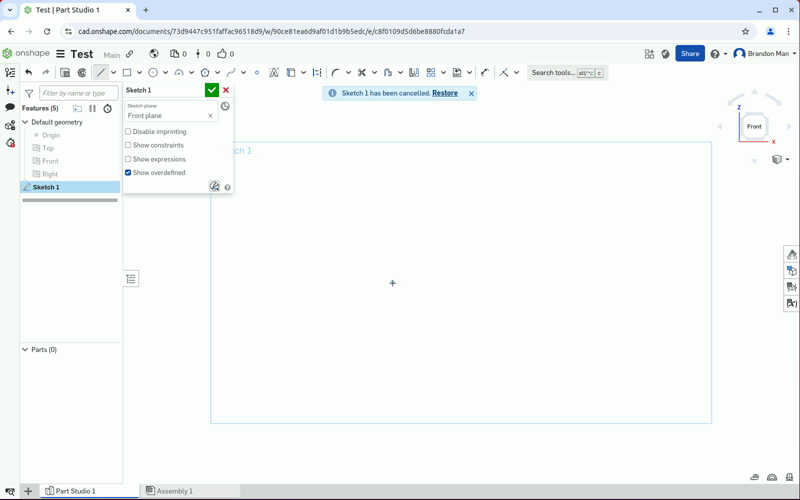
mouse_move(527, 282)
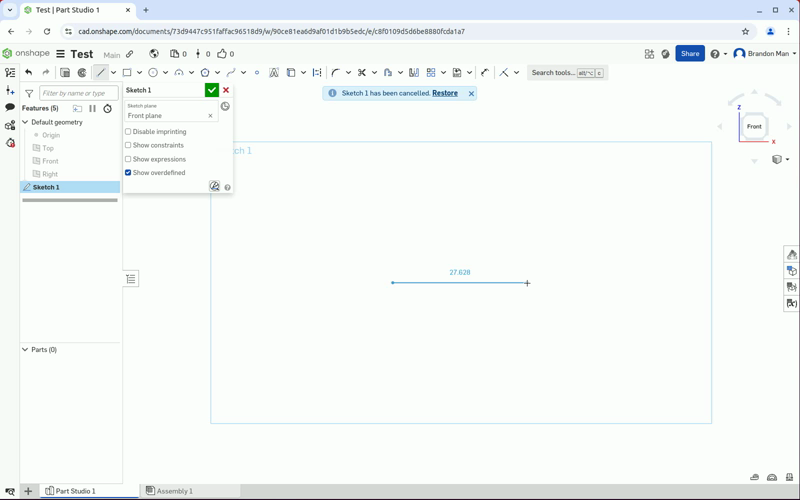
click(527, 282)
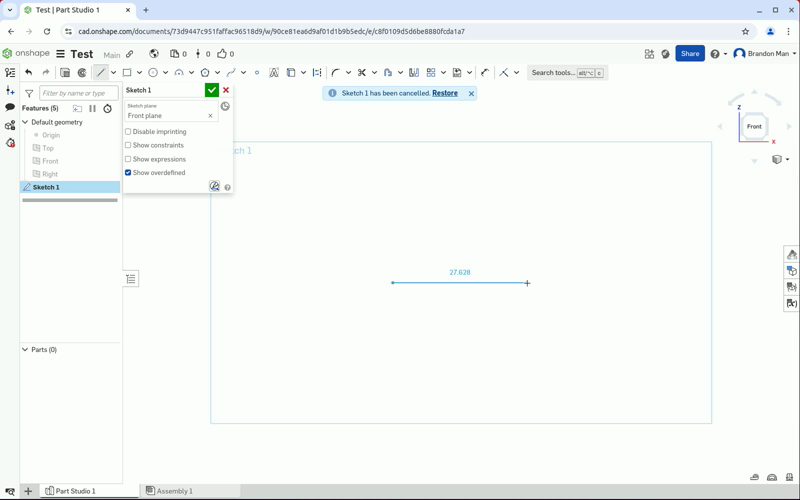
key_up(shift)
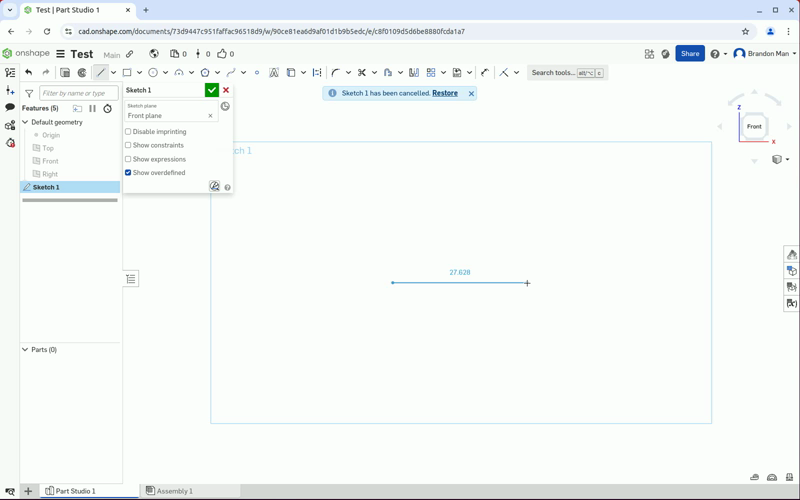
key_down(shift)
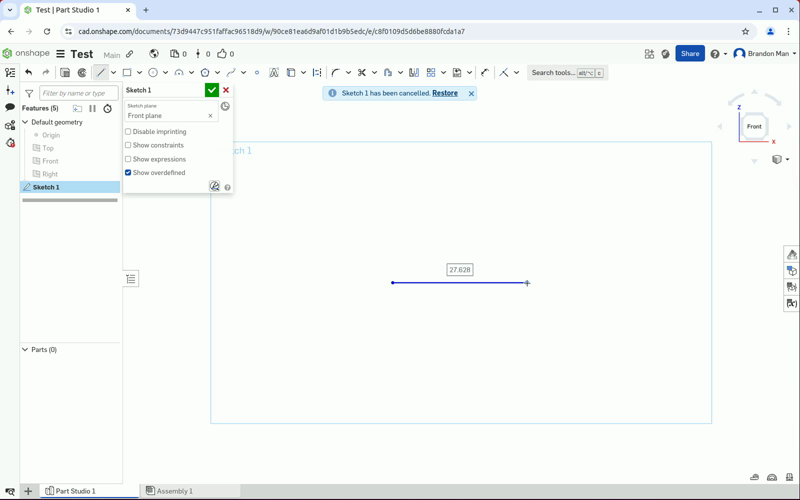
mouse_move(460, 234)
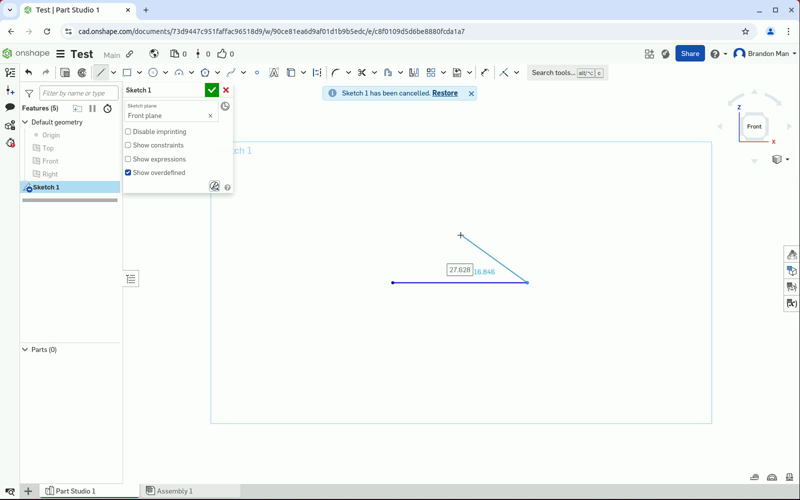
click(460, 234)
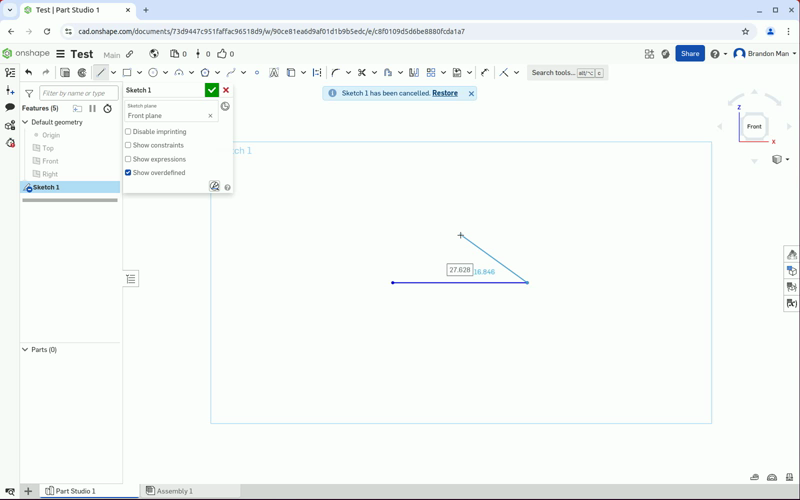
key_up(shift)
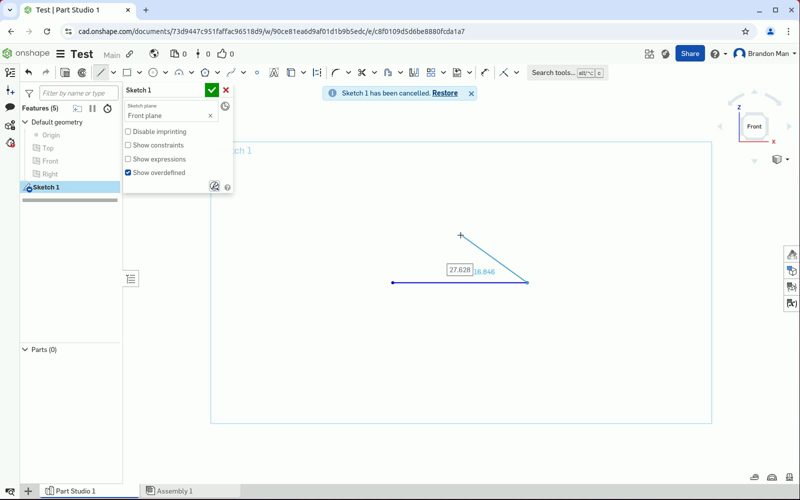
key_down(shift)
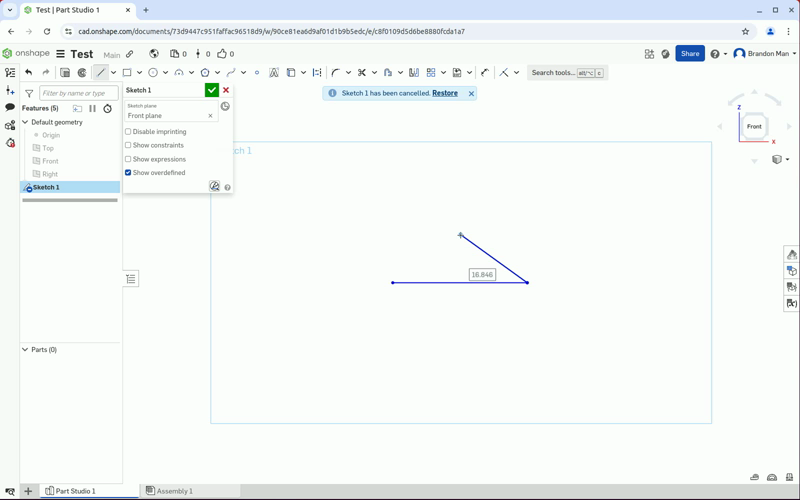
mouse_move(392, 282)
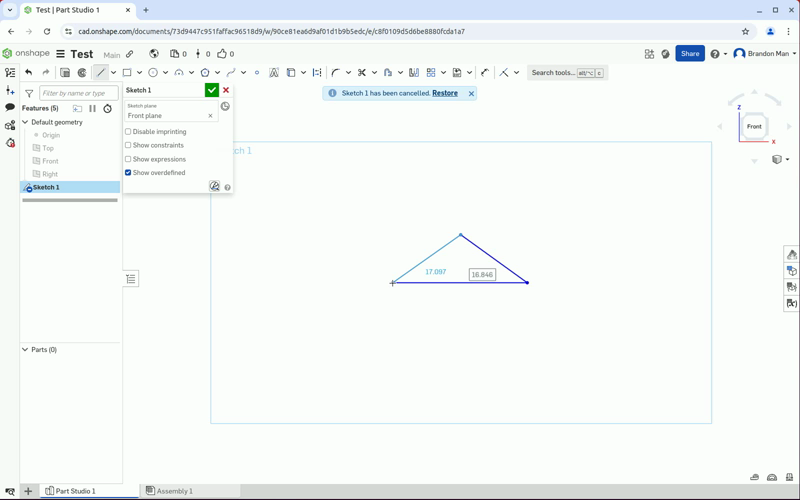
key_up(shift)
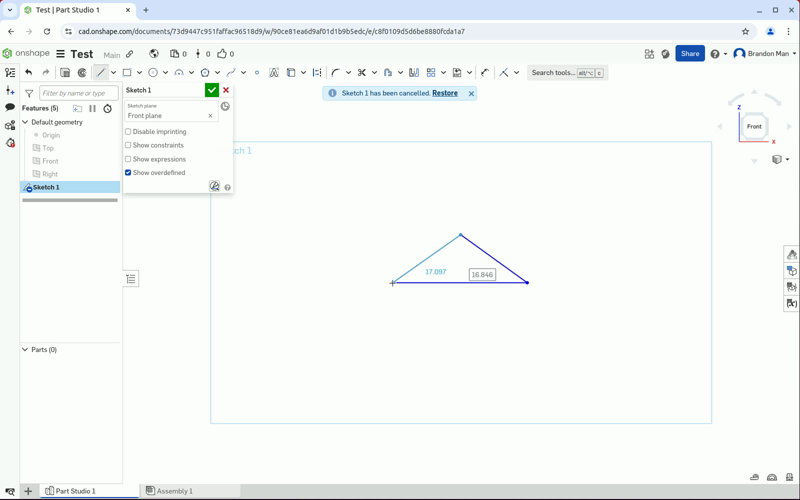
click(392, 282)
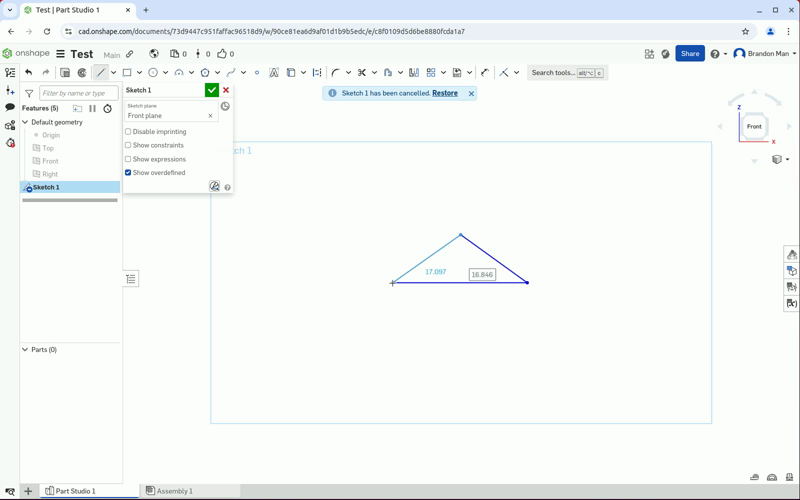
key(esc)
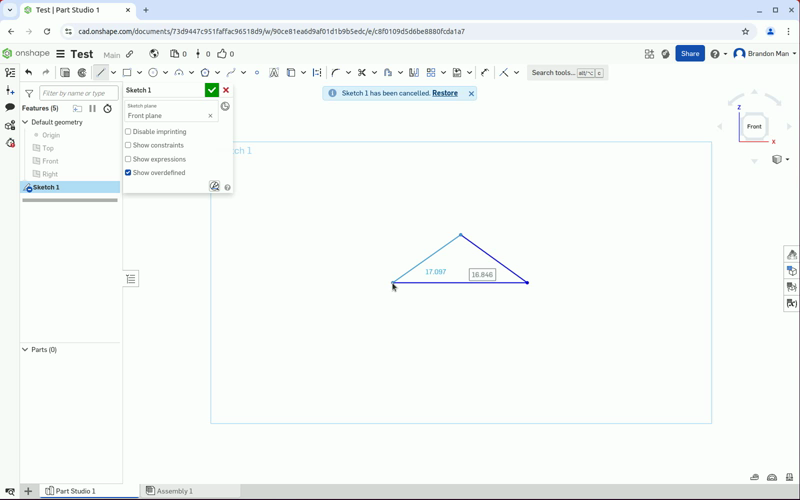
mouse_move(434, 268)
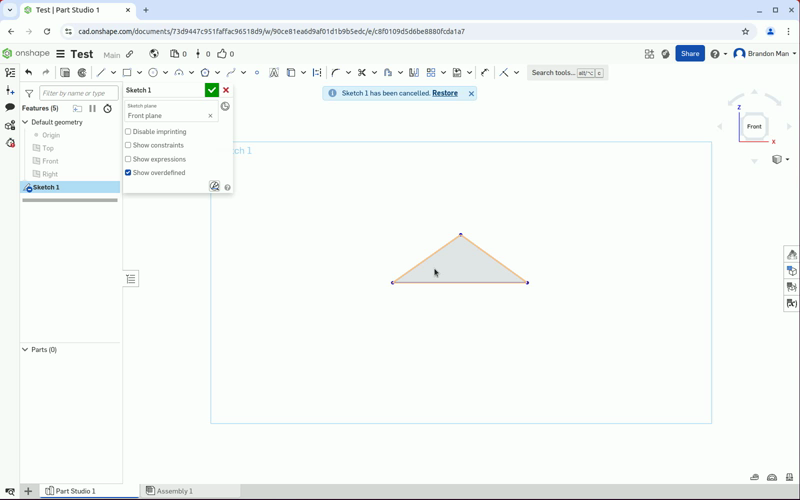
click(434, 268)
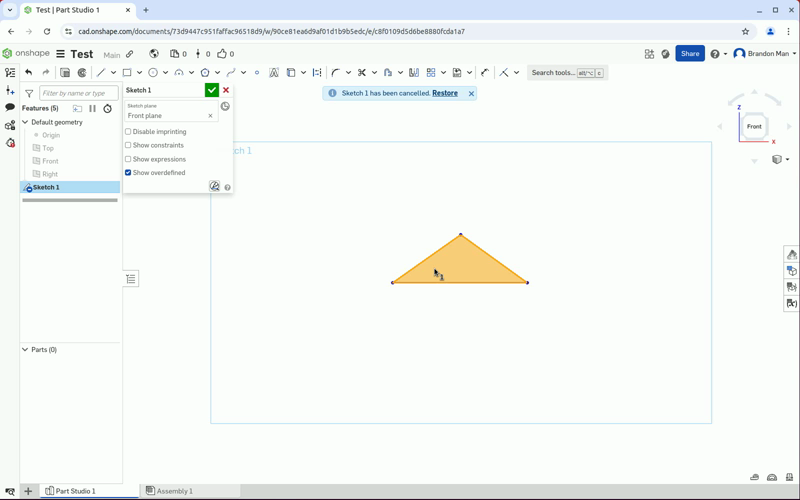
mouse_move(73, 352)
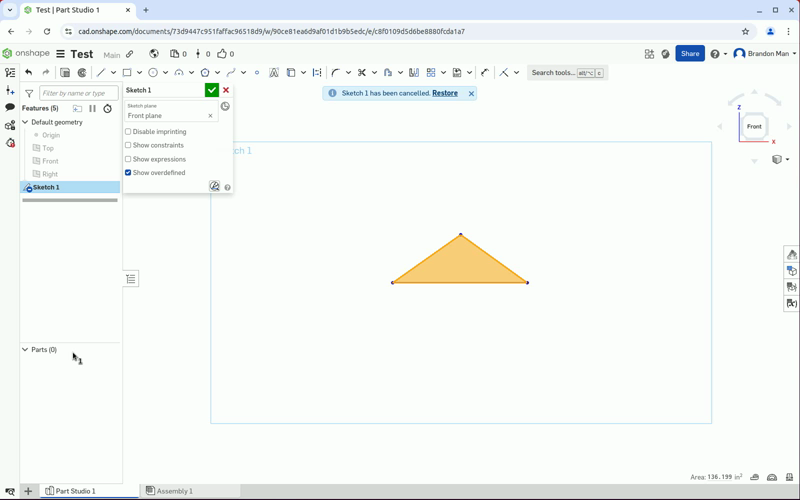
key(shift+y)
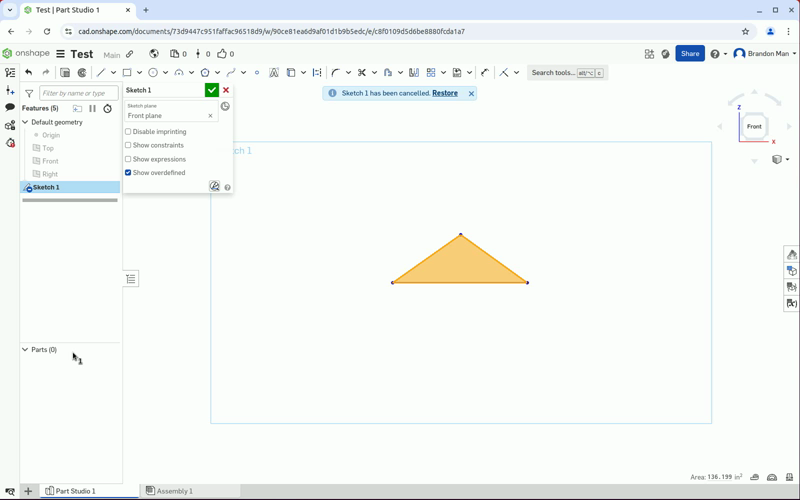
key(shift+e)
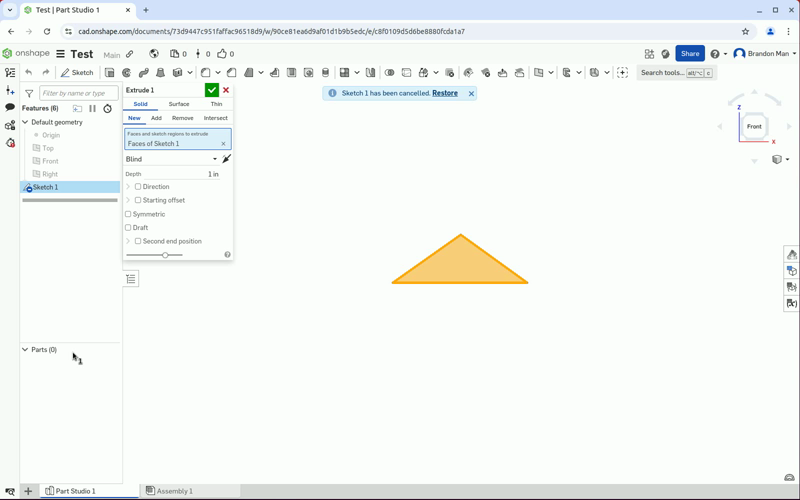
mouse_move(143, 106)
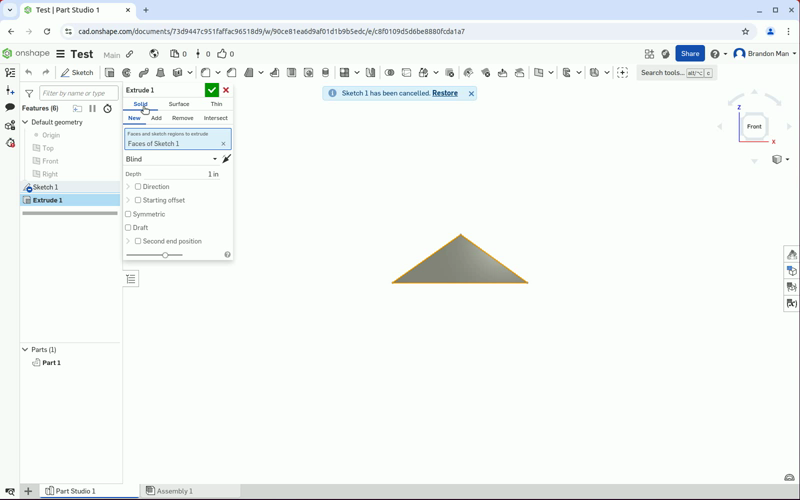
click(143, 106)
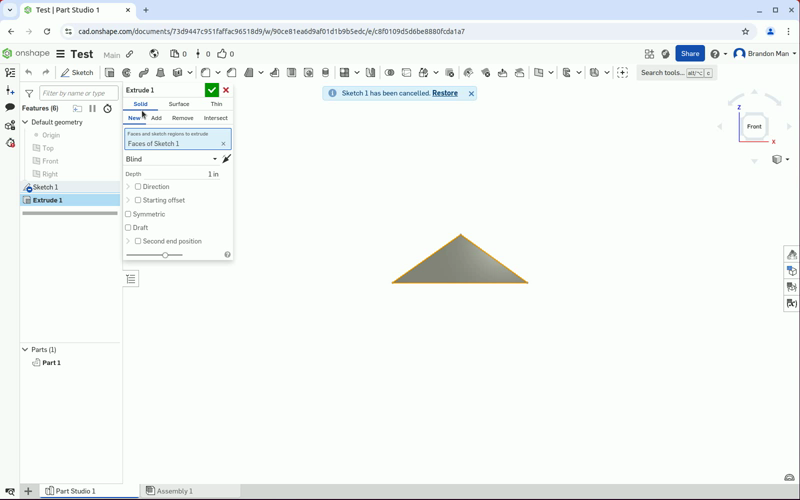
mouse_move(137, 120)
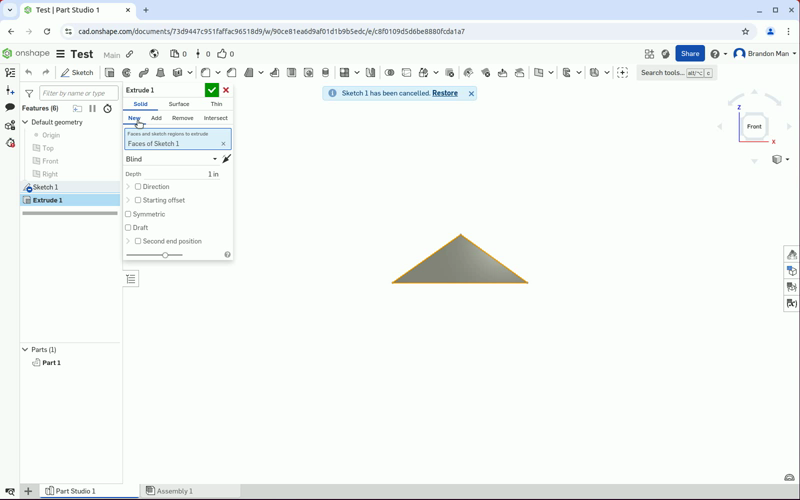
click(137, 120)
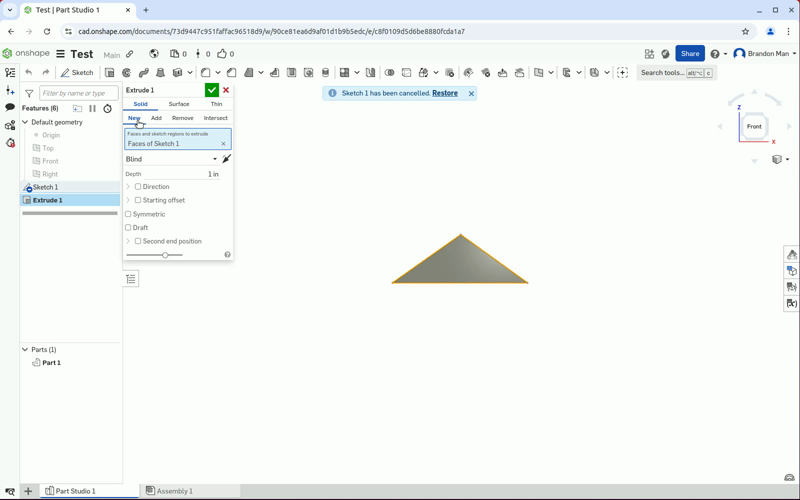
key(tab, 4)
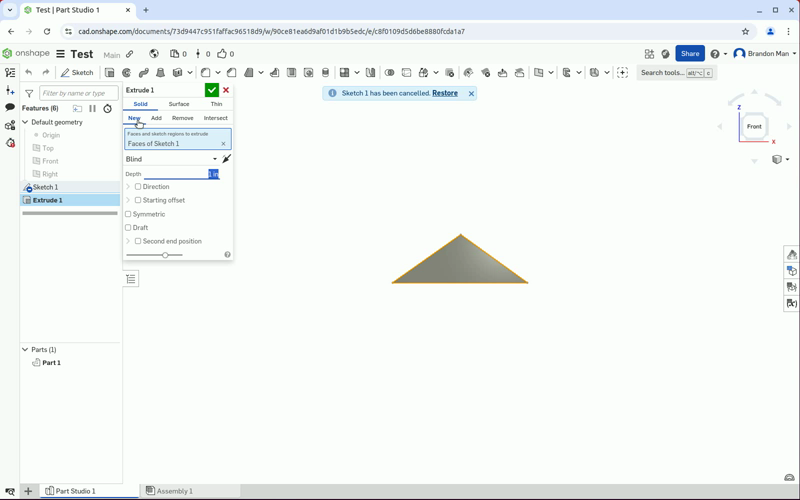
text(23.108)
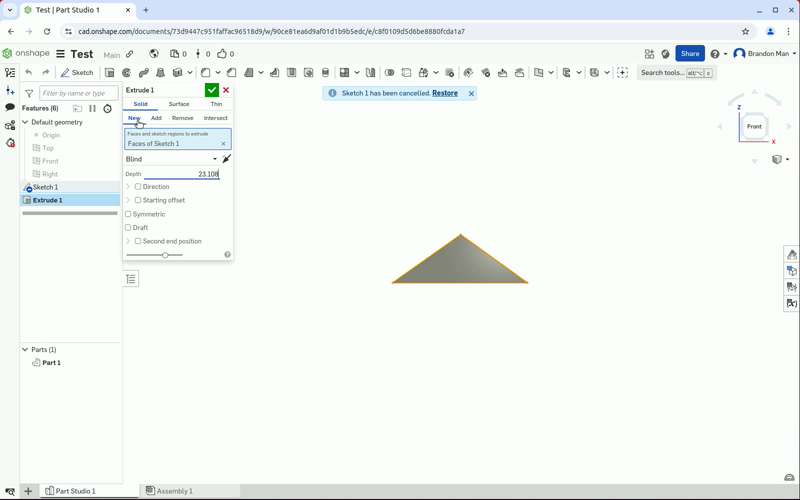
key(enter)
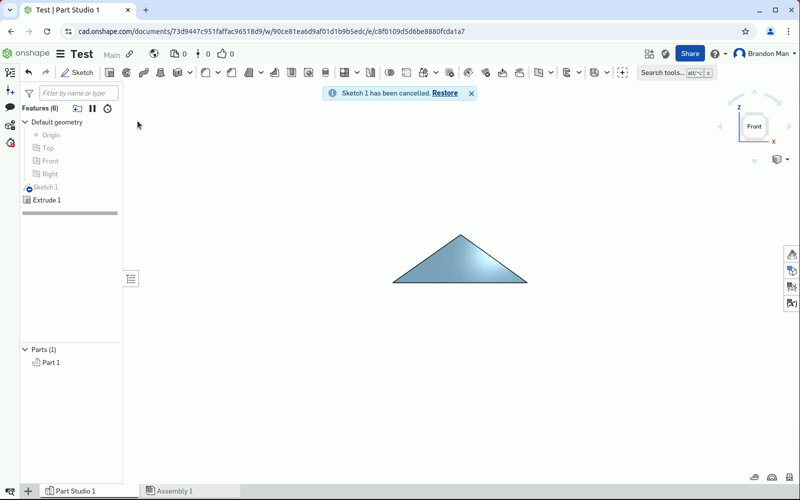
key(shift+h)
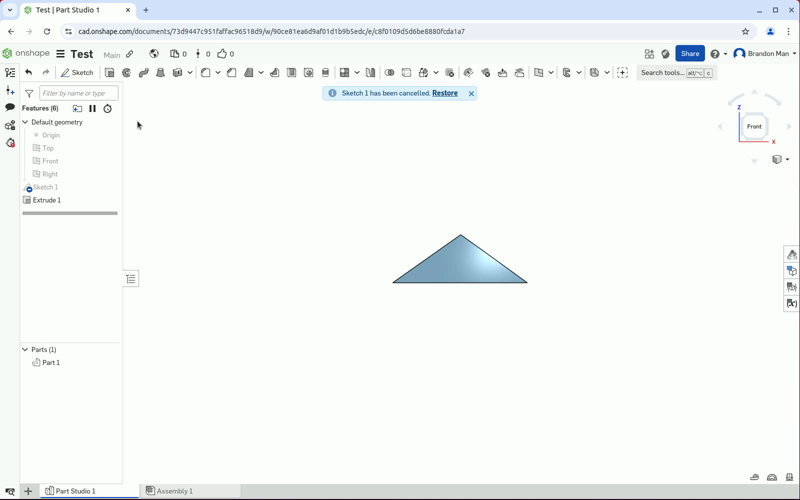
key(shift+h)
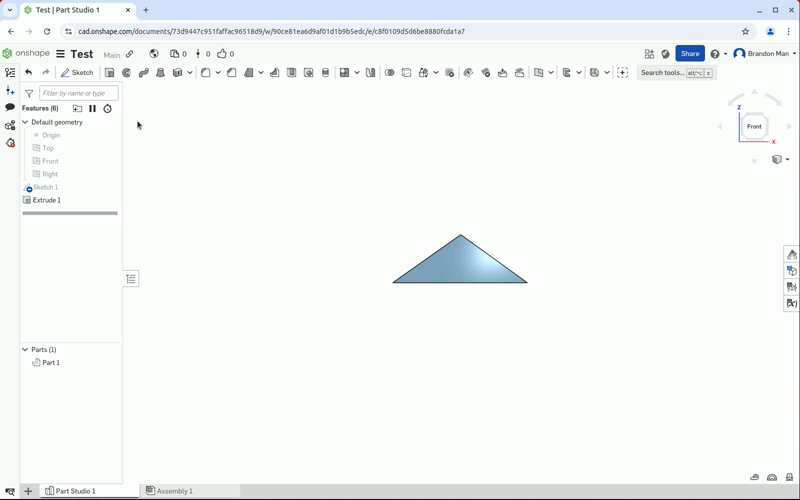
mouse_move(73, 189)
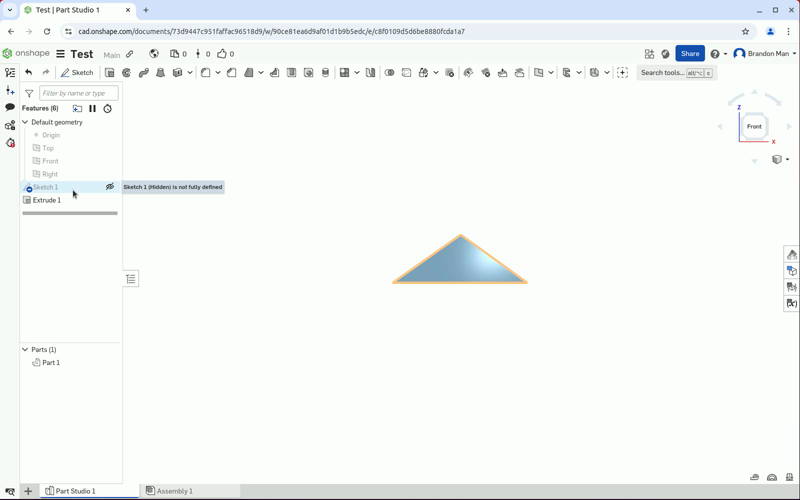
click(73, 189)
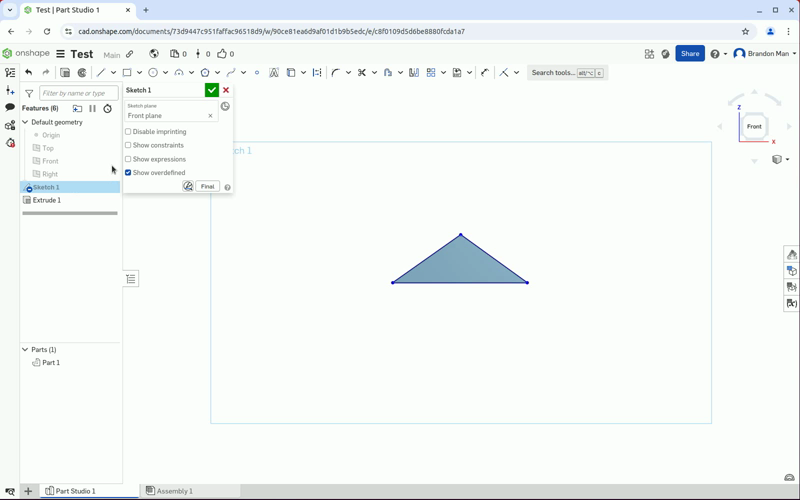
mouse_move(229, 92)
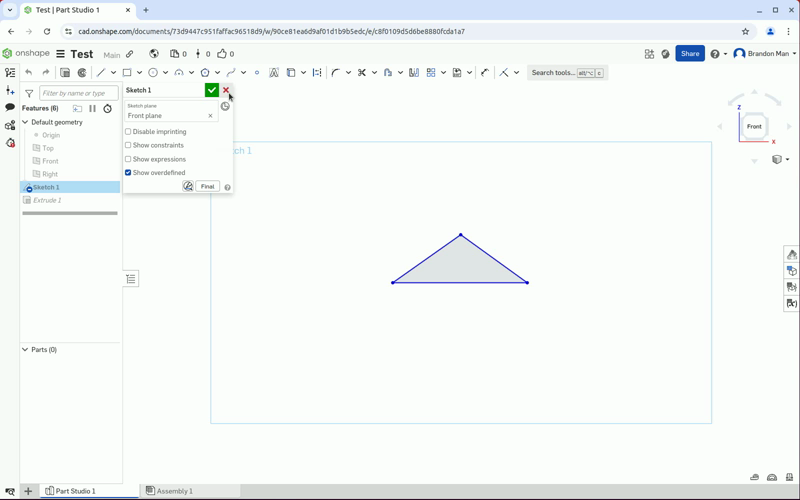
click(229, 92)
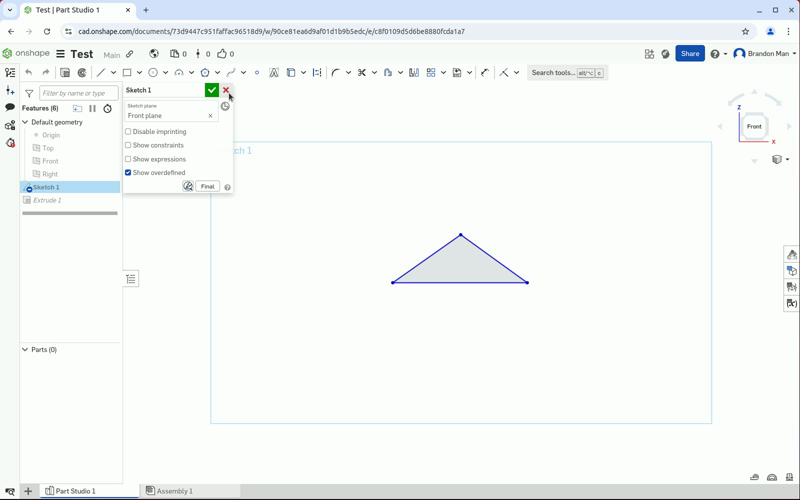
key(shift+s)
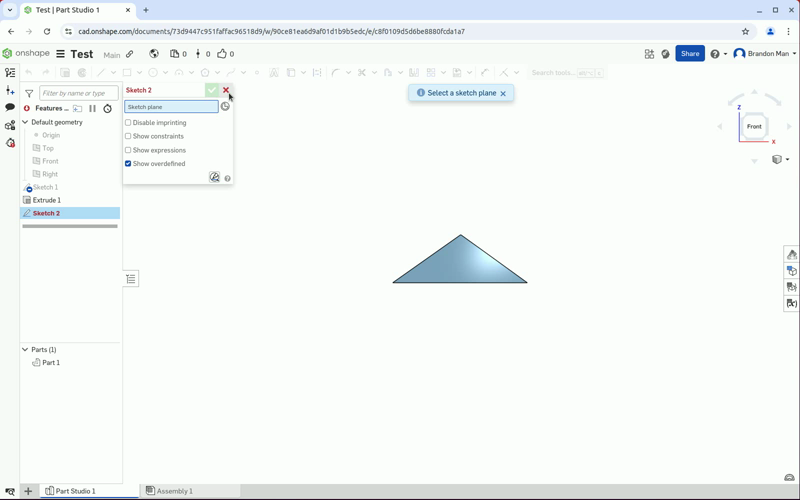
mouse_move(73, 163)
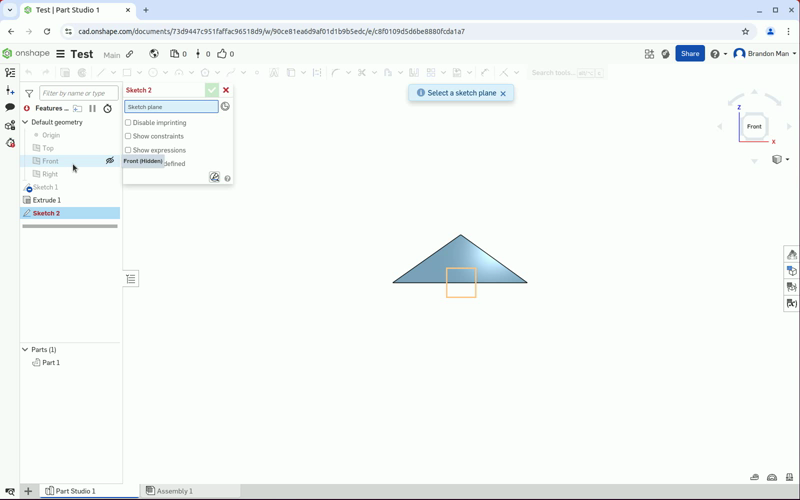
click(73, 163)
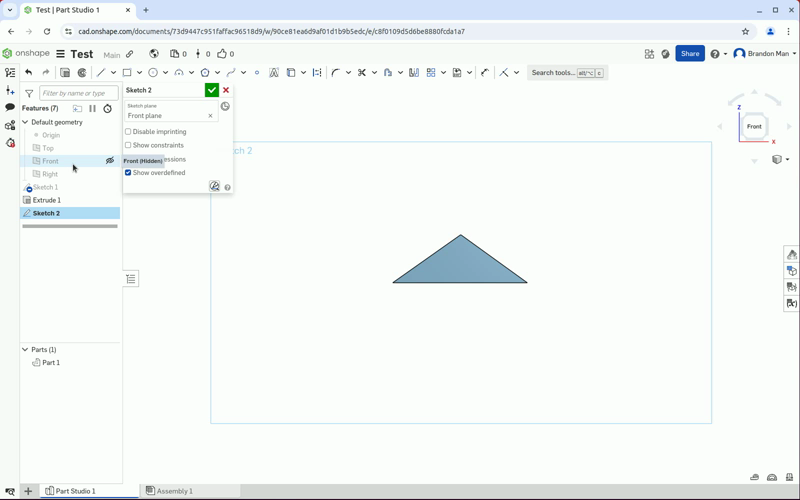
mouse_move(73, 352)
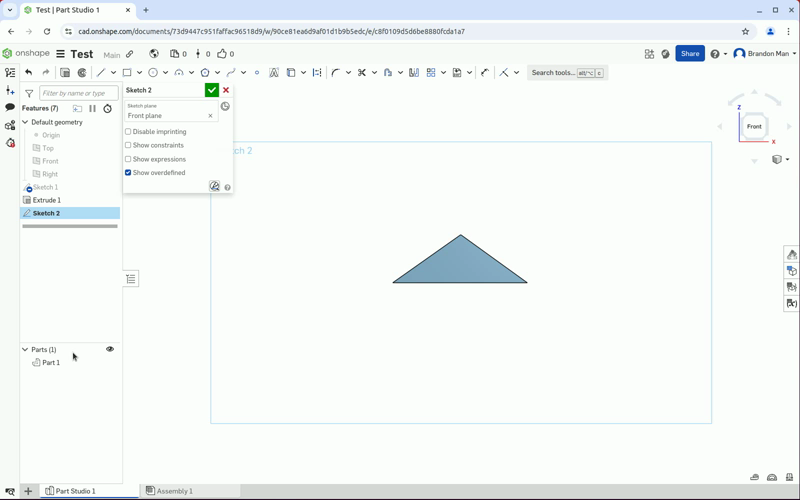
key(y)
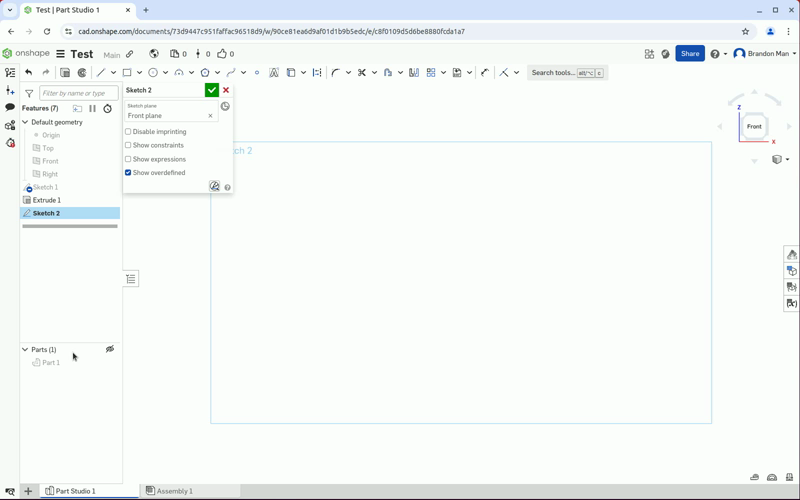
key(l)
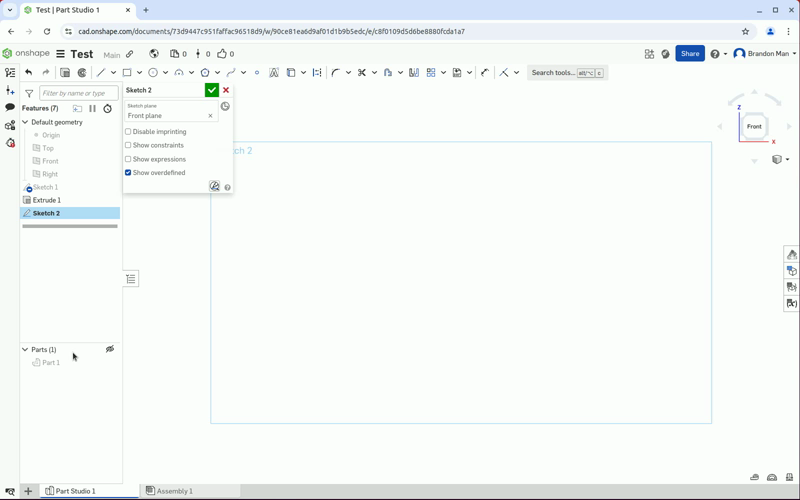
key_down(shift)
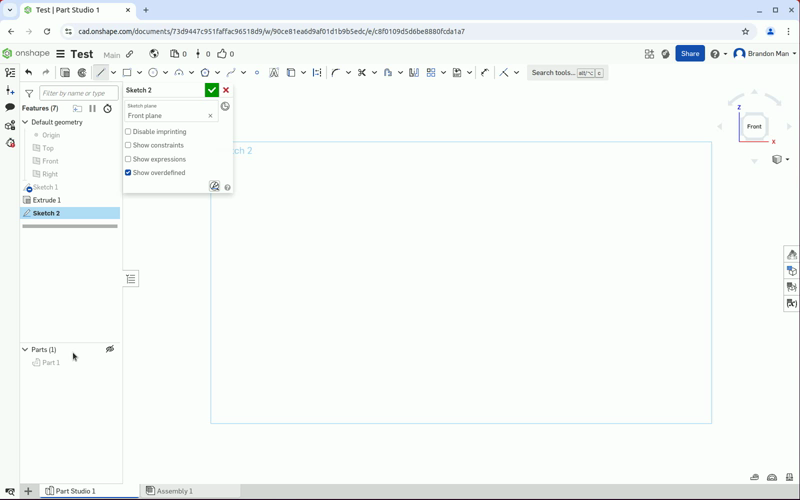
mouse_move(392, 351)
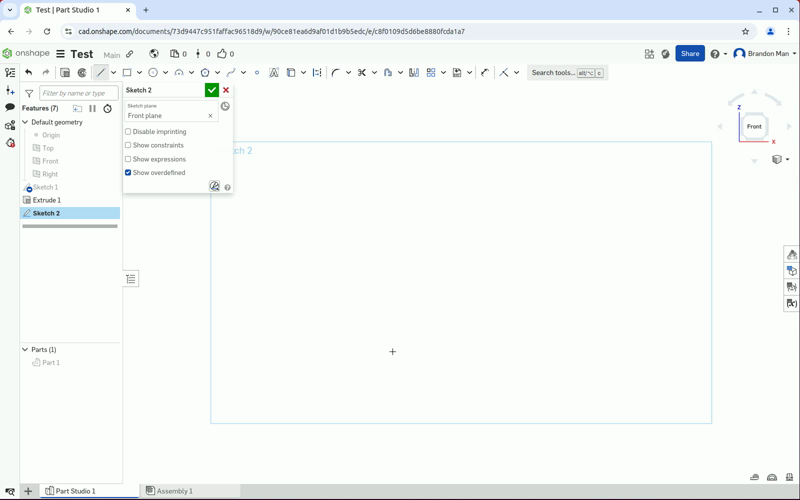
click(392, 351)
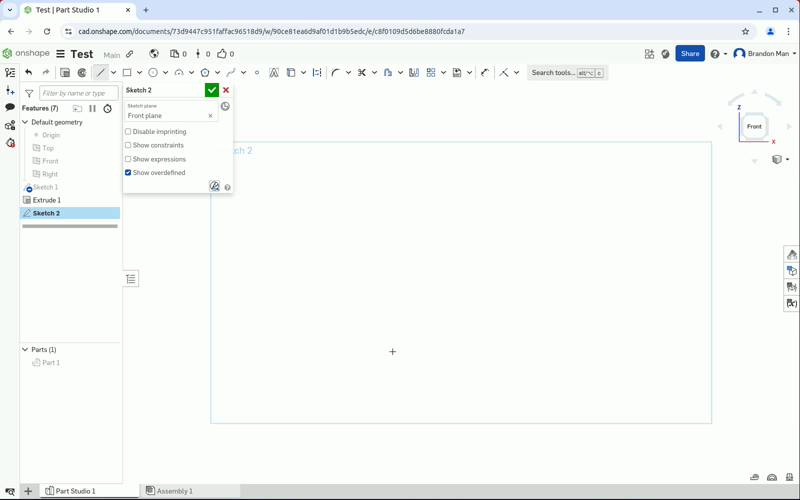
key_up(shift)
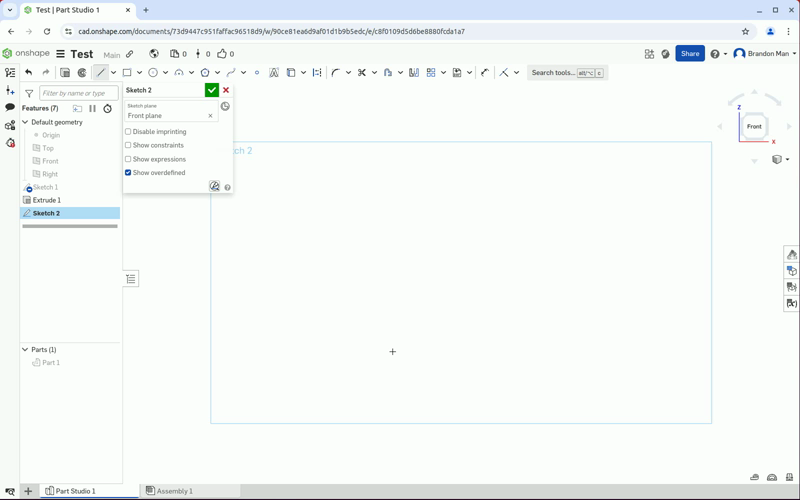
key_down(shift)
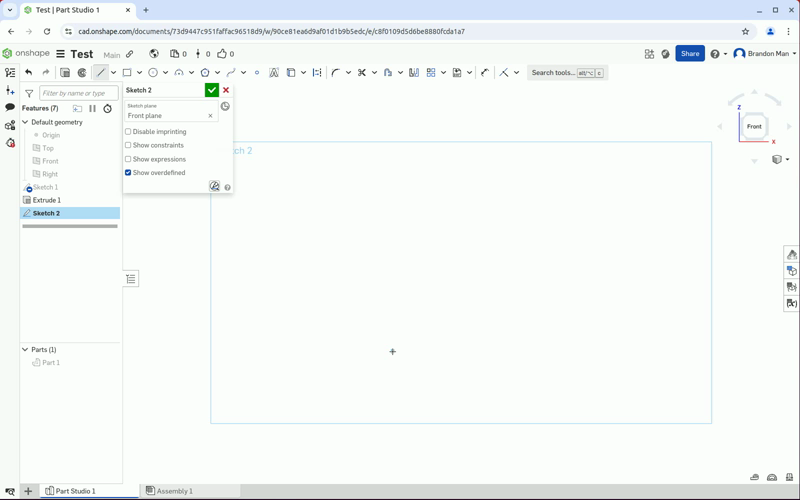
mouse_move(422, 351)
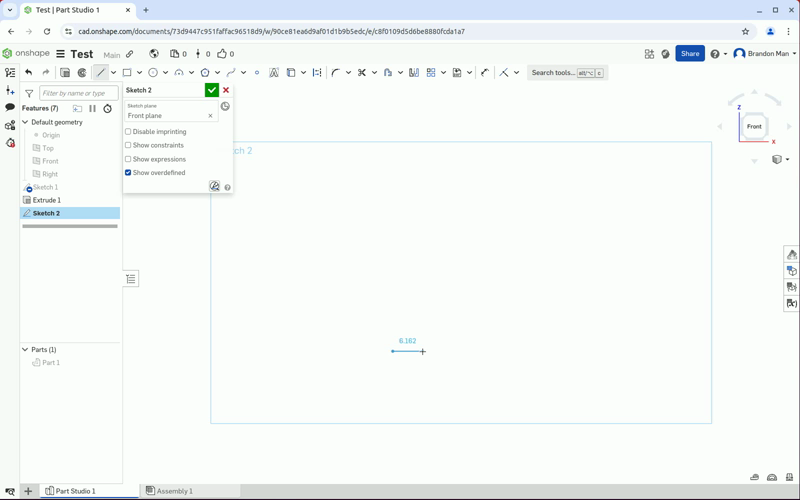
mouse_move(449, 351)
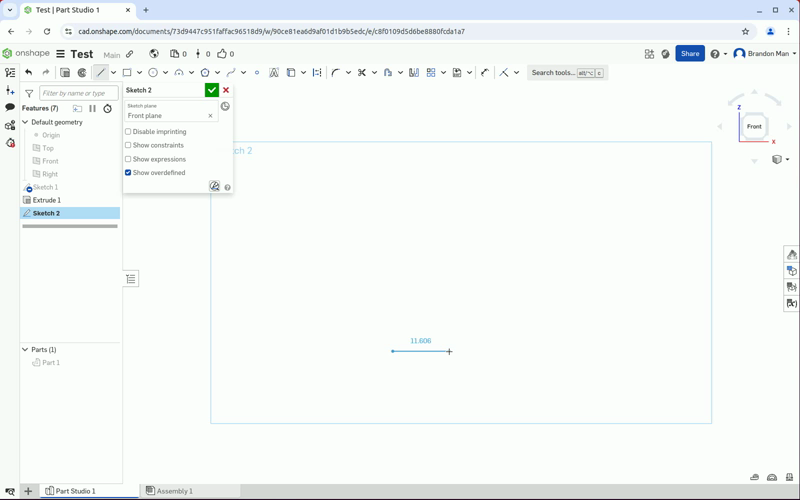
click(449, 351)
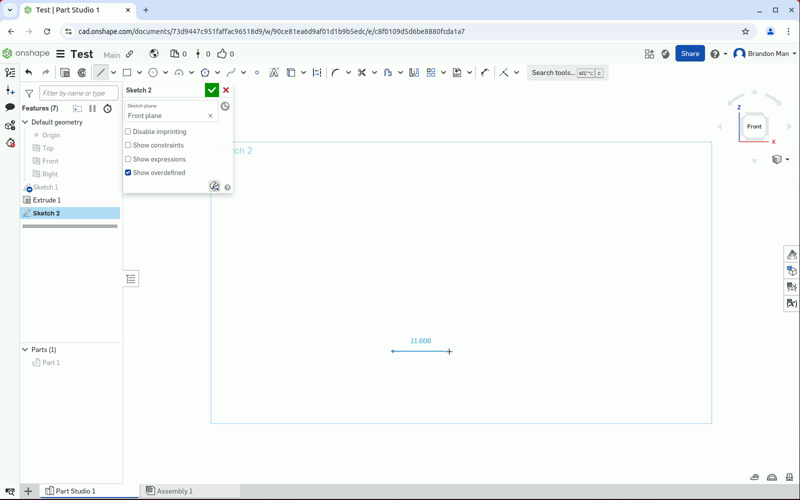
key_up(shift)
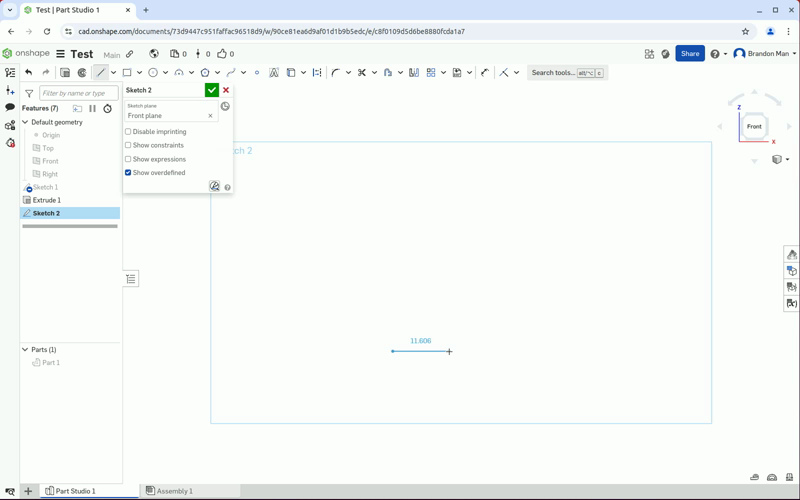
key_down(shift)
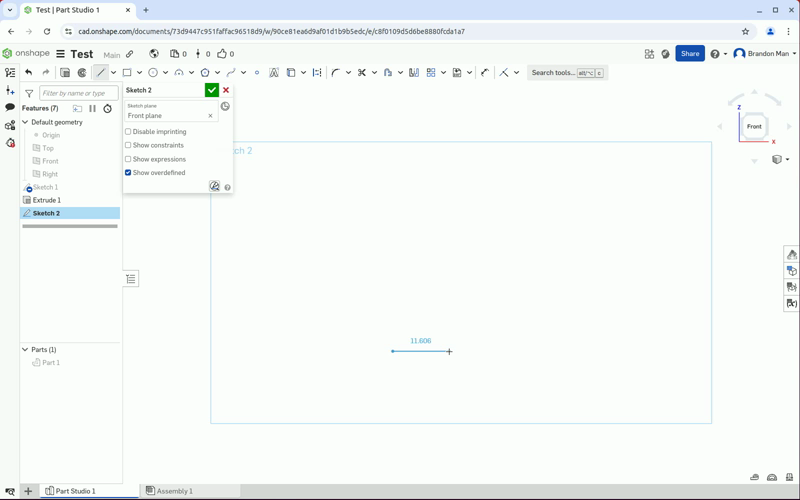
mouse_move(479, 351)
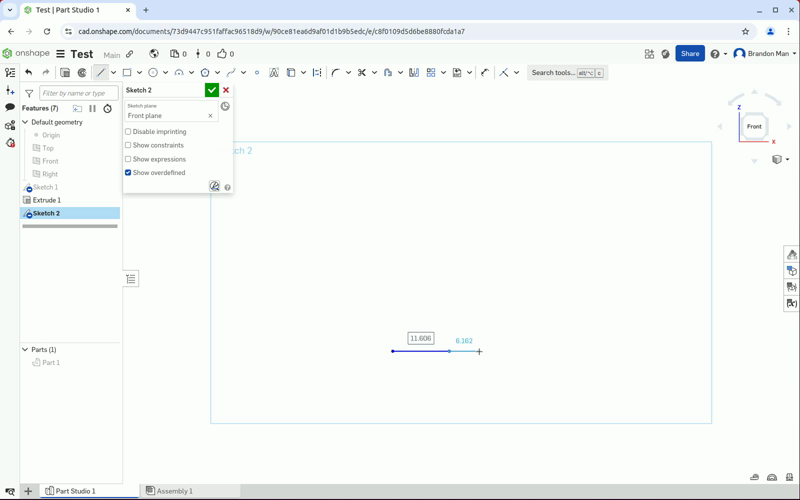
mouse_move(449, 318)
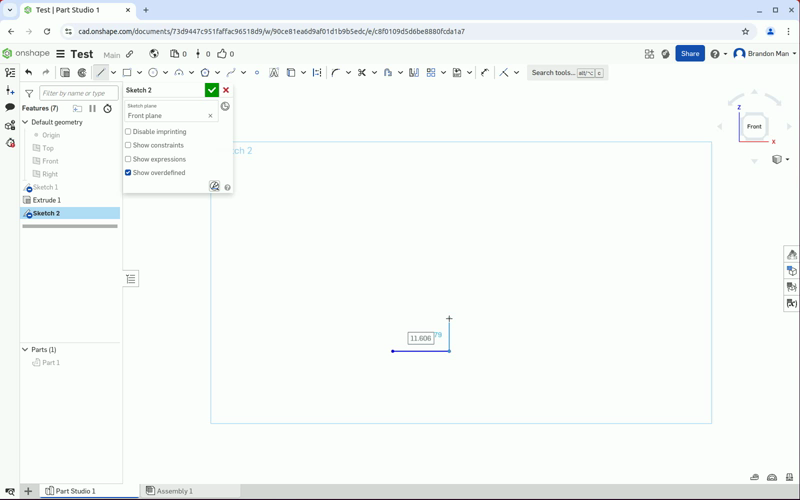
click(449, 318)
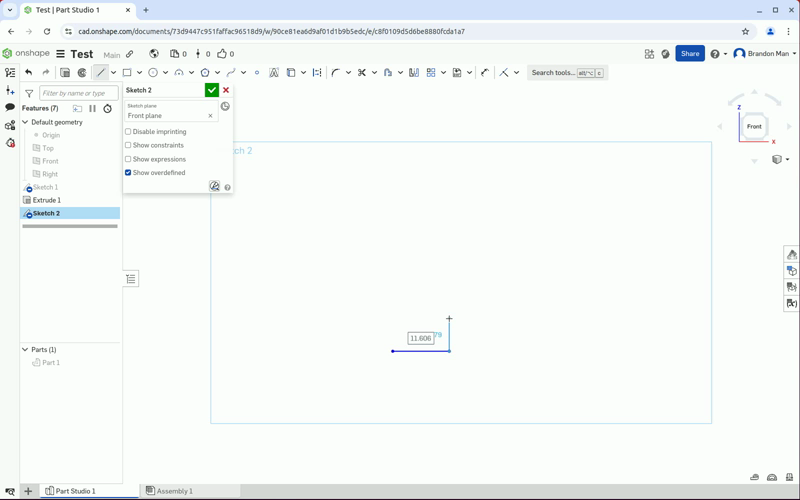
key_up(shift)
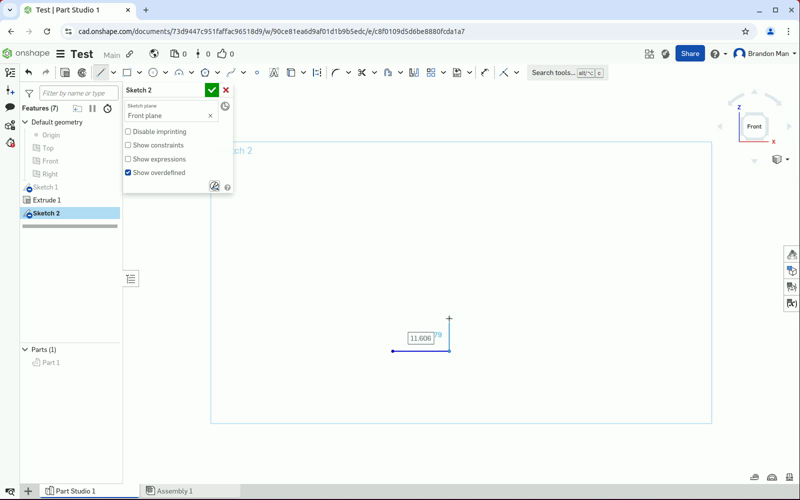
key_down(shift)
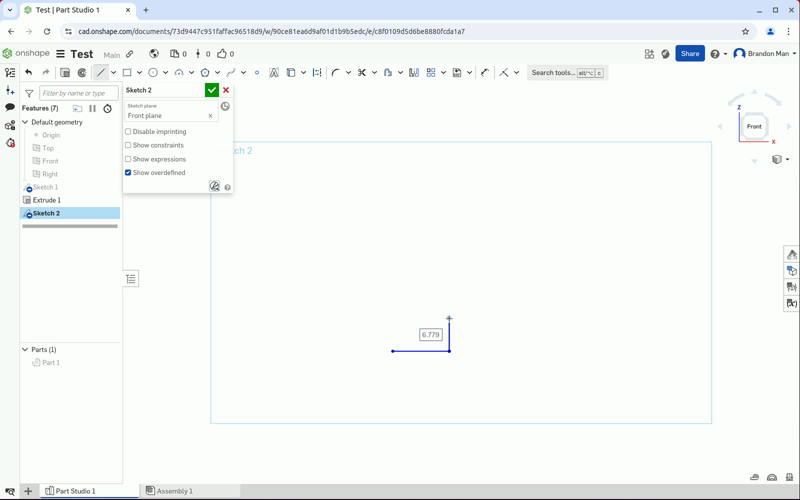
mouse_move(479, 318)
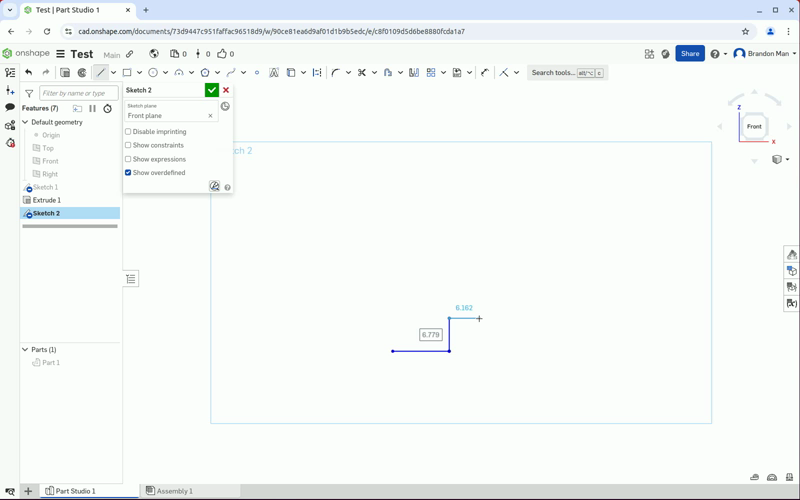
mouse_move(467, 318)
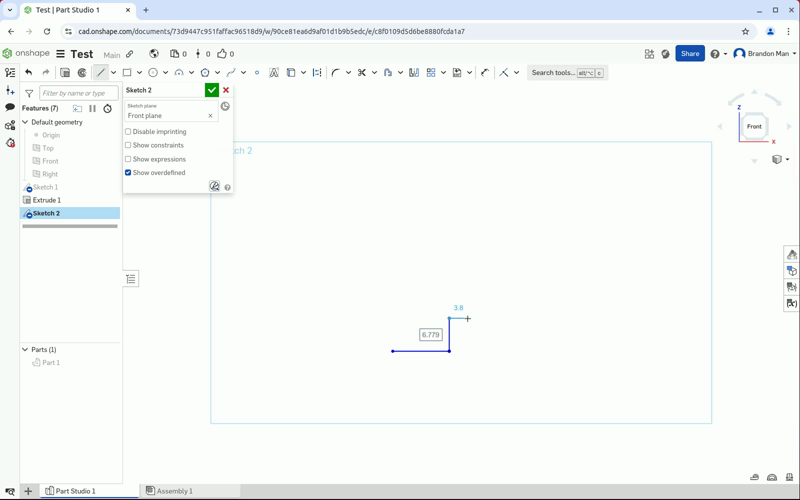
click(467, 318)
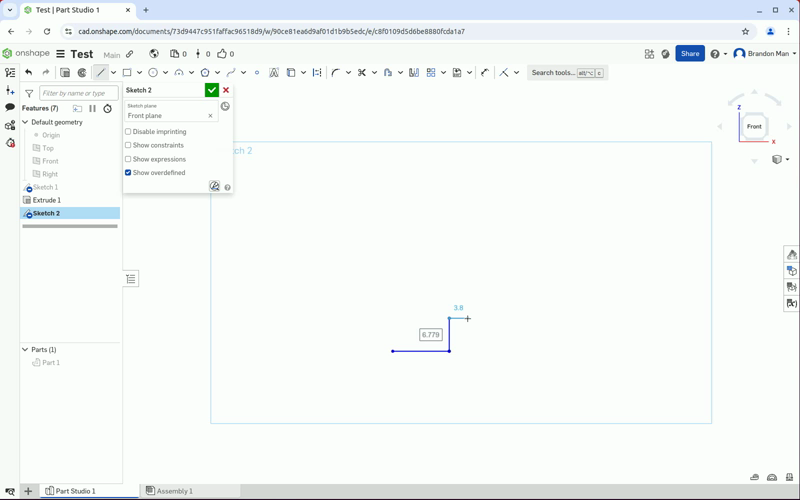
key_up(shift)
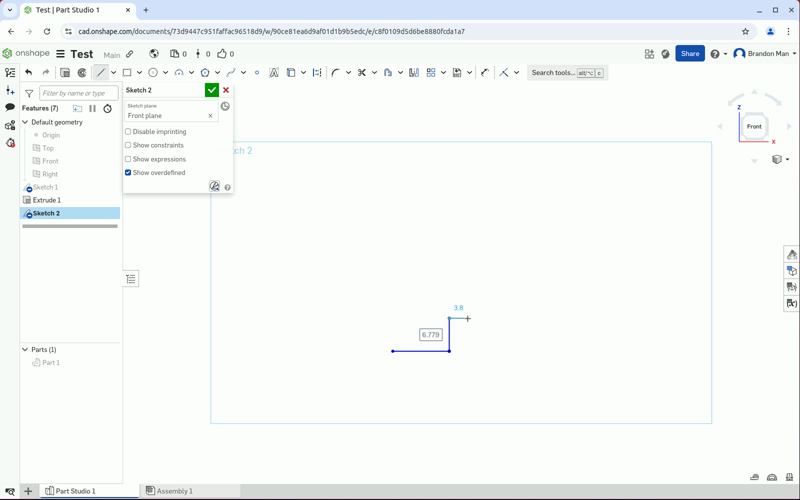
key_down(shift)
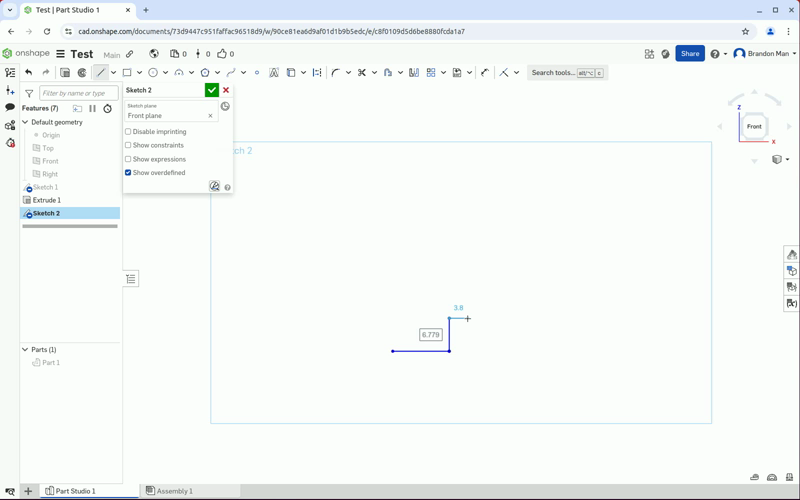
mouse_move(498, 318)
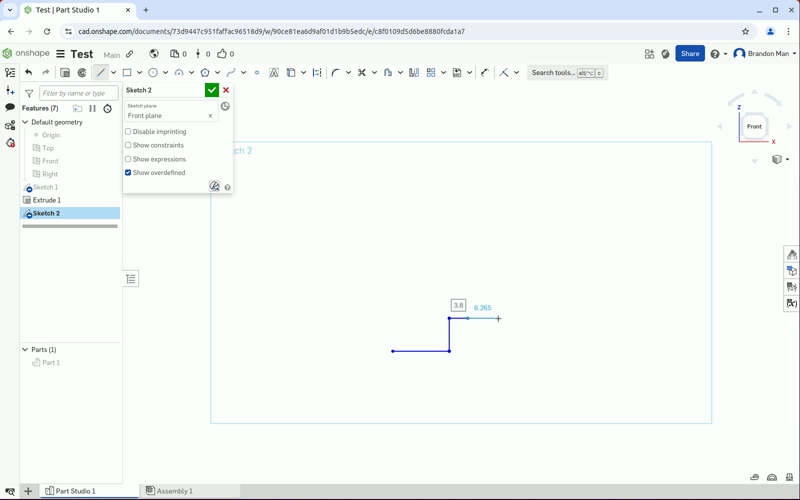
mouse_move(467, 351)
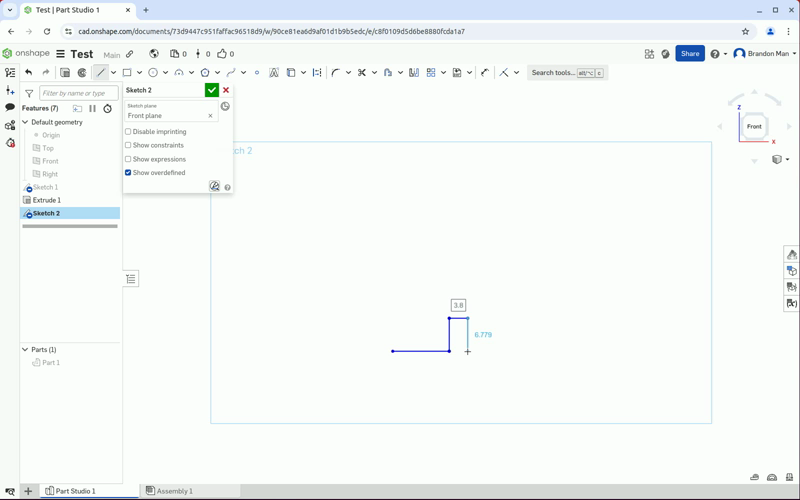
click(467, 351)
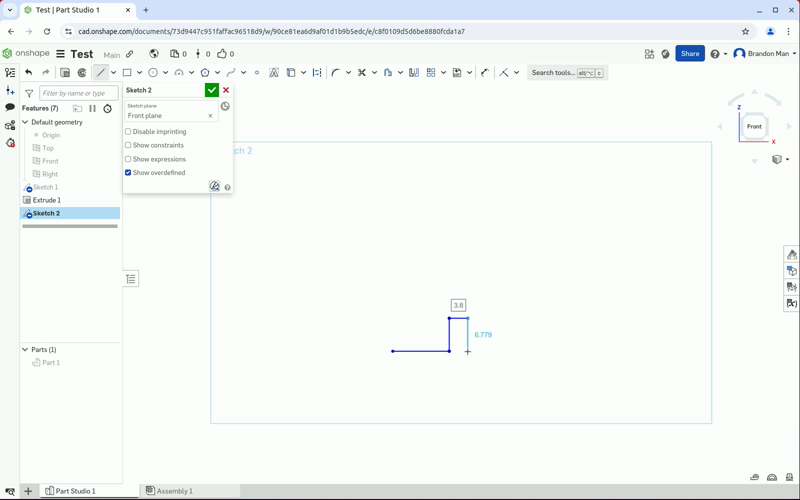
key_up(shift)
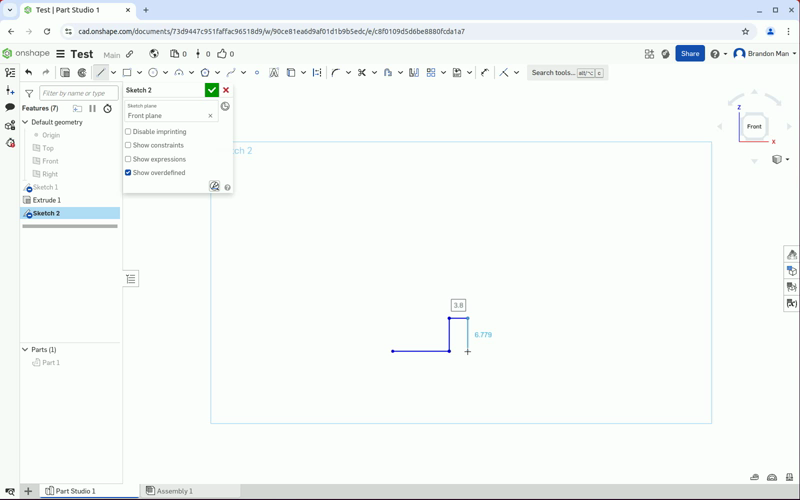
key_down(shift)
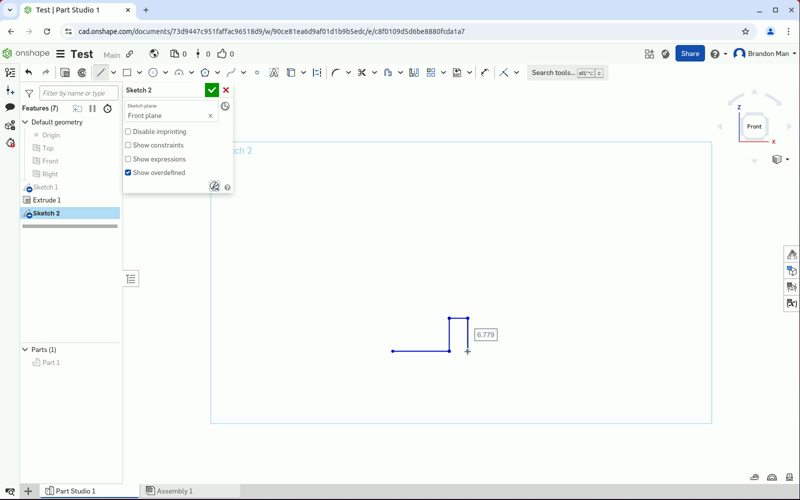
mouse_move(498, 351)
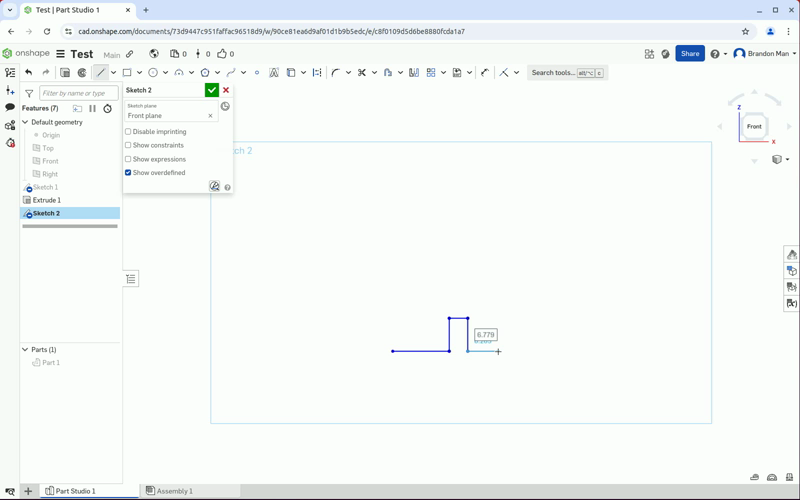
mouse_move(527, 351)
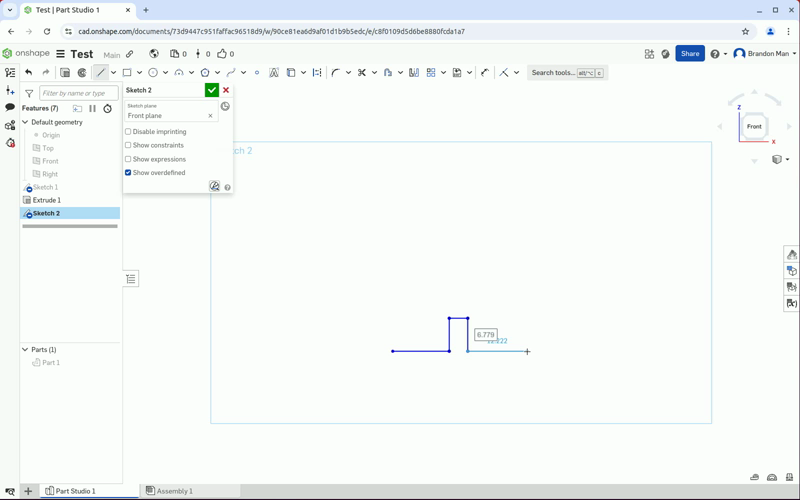
click(527, 351)
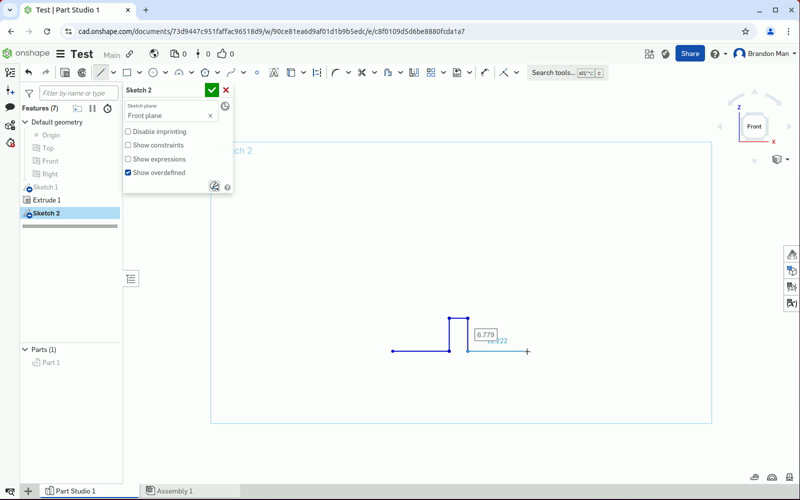
key_up(shift)
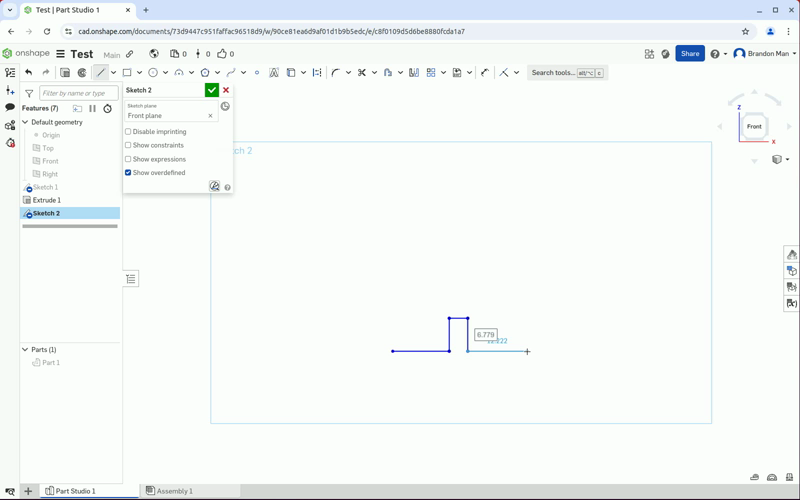
key_down(shift)
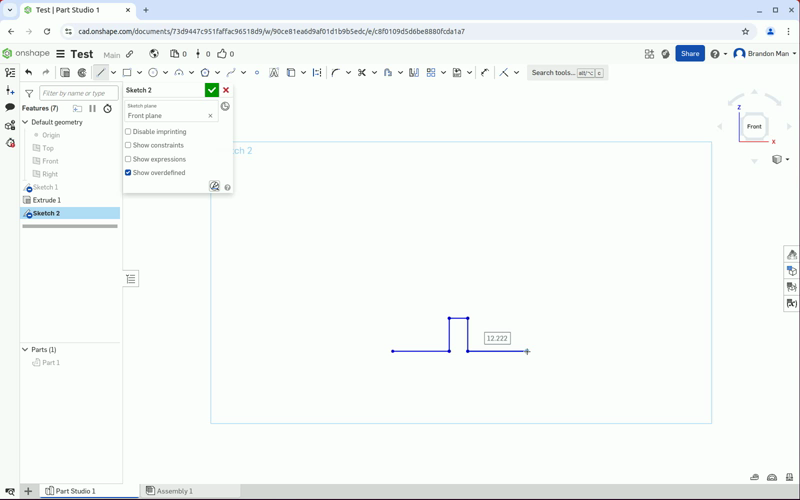
mouse_move(527, 282)
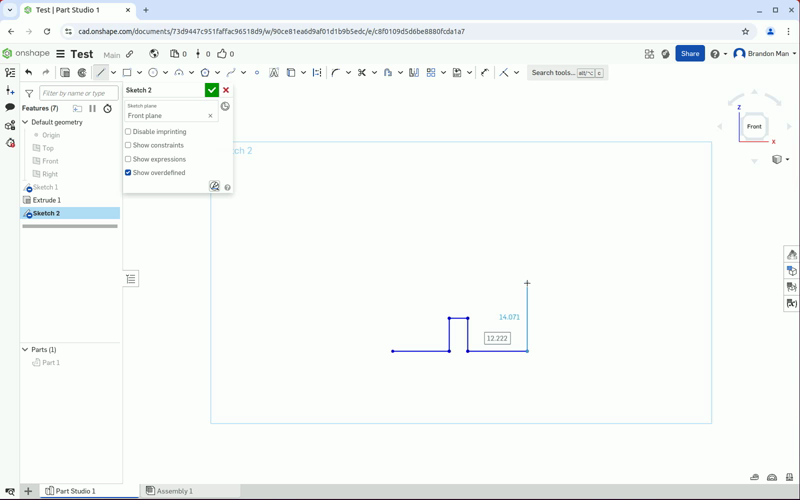
click(527, 282)
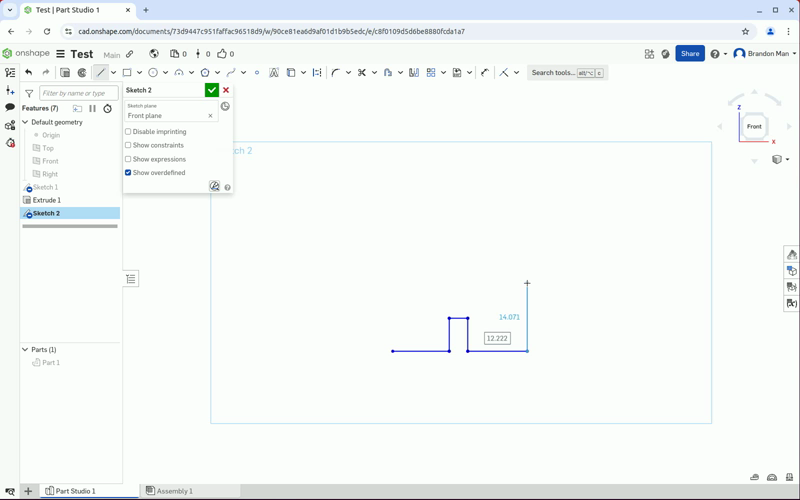
key_up(shift)
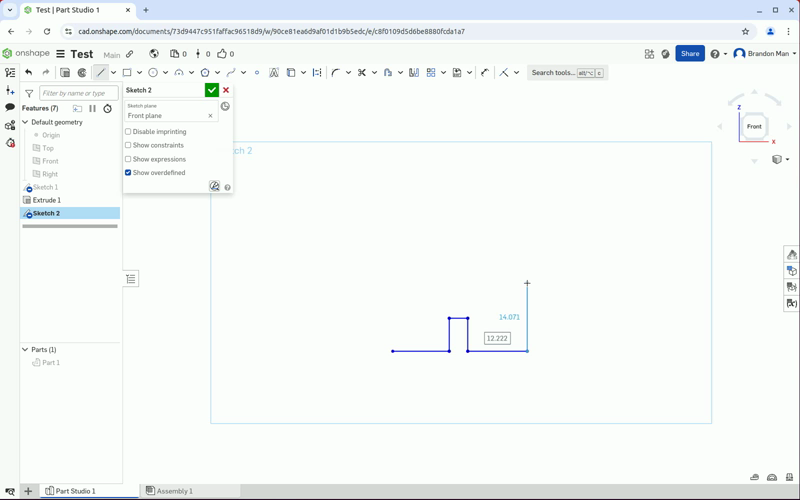
key_down(shift)
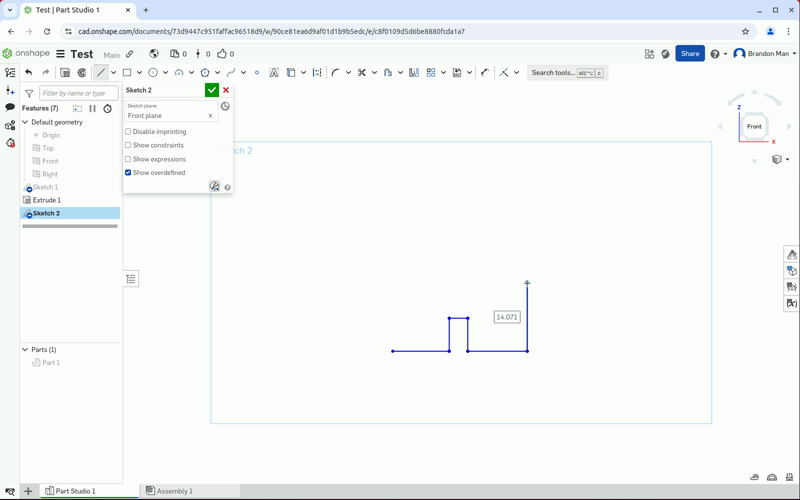
mouse_move(392, 282)
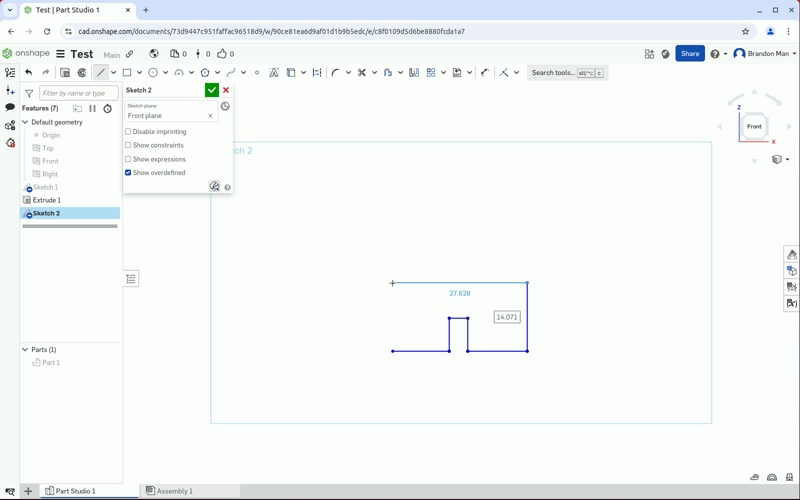
click(392, 282)
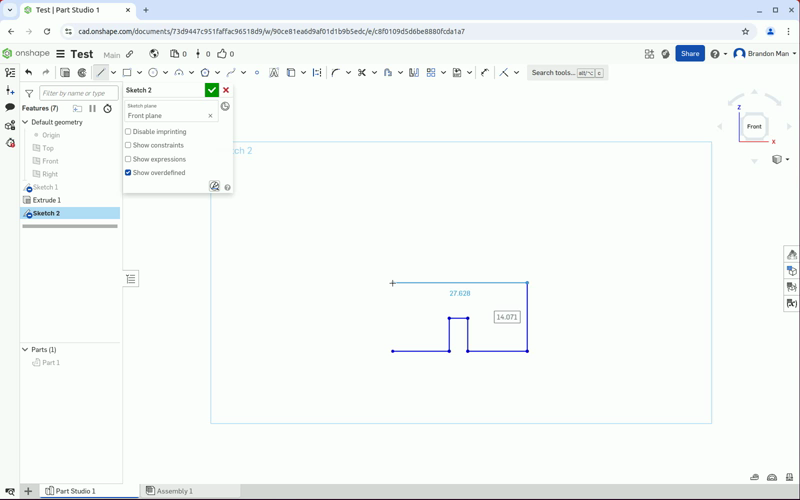
key_up(shift)
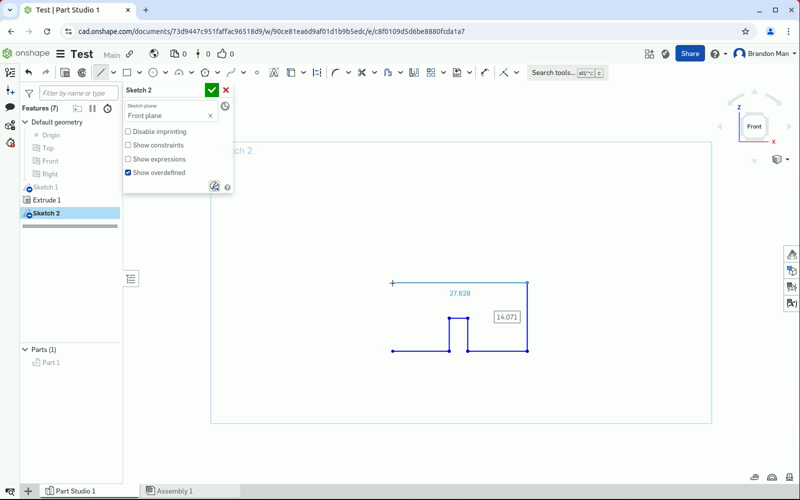
key_down(shift)
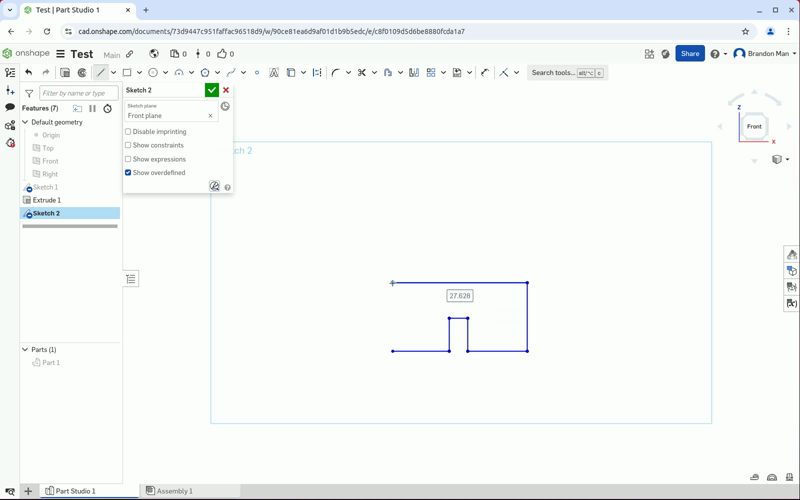
mouse_move(392, 351)
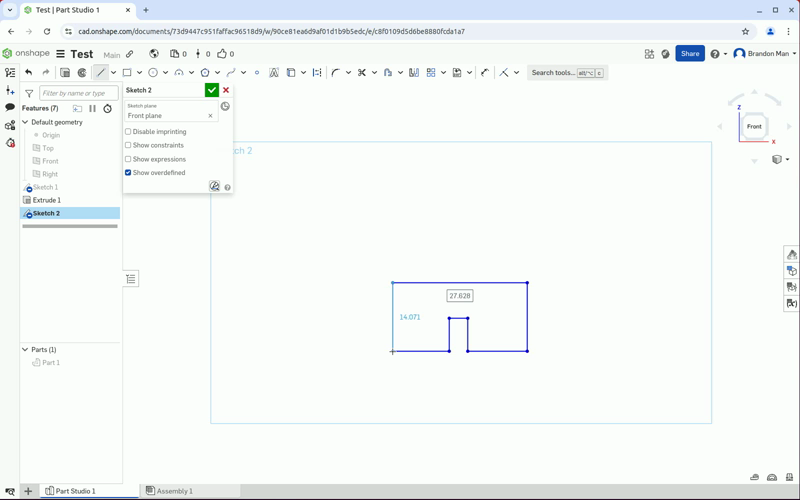
key_up(shift)
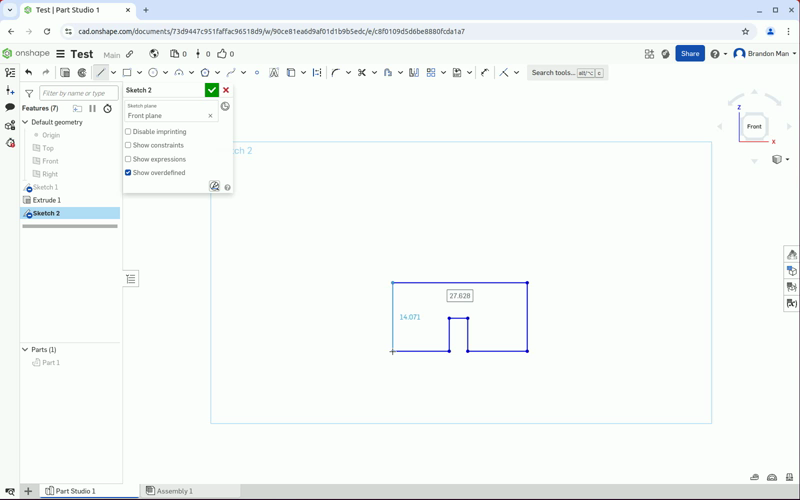
click(392, 351)
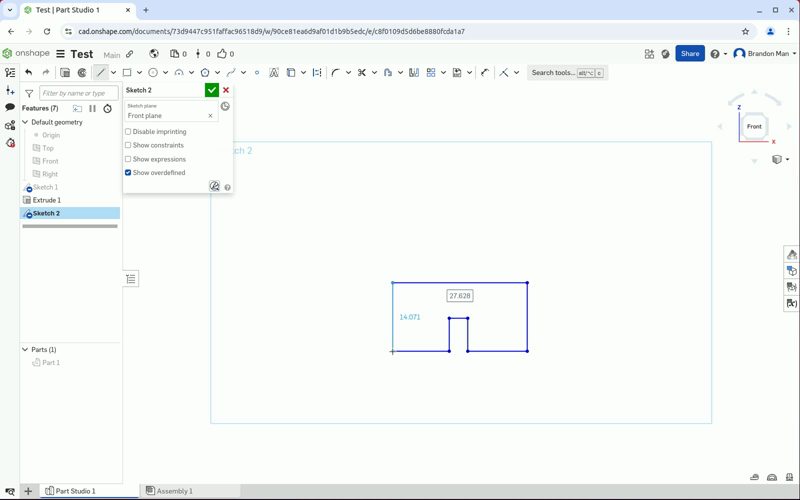
key(esc)
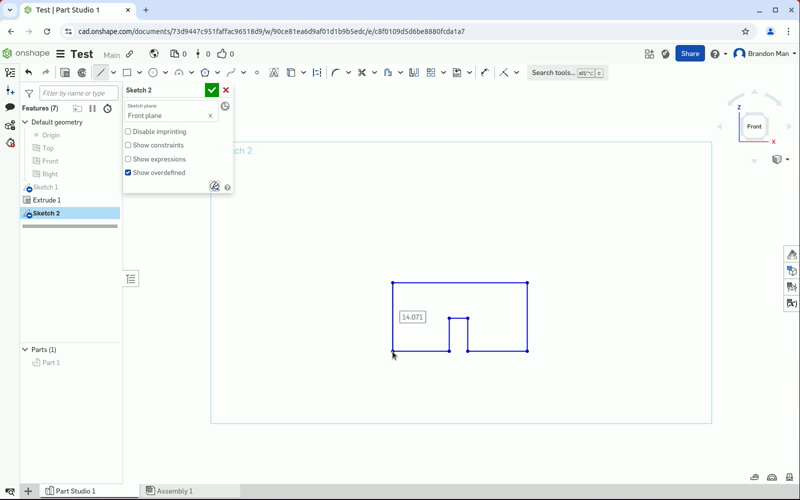
key(l)
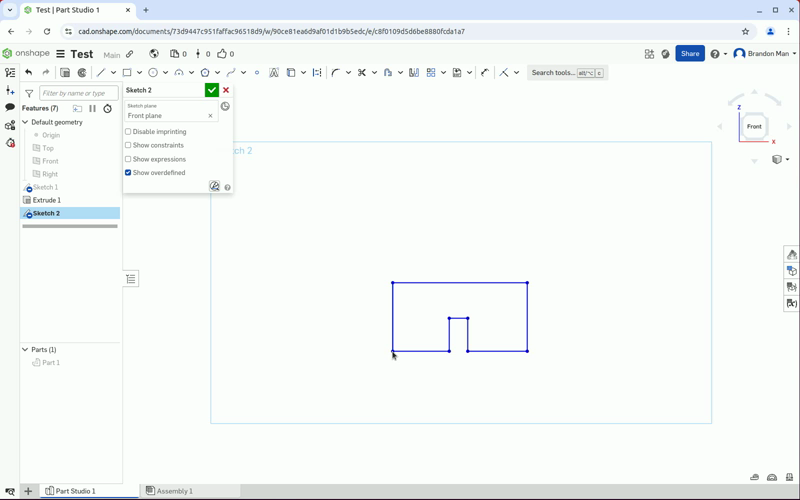
key_down(shift)
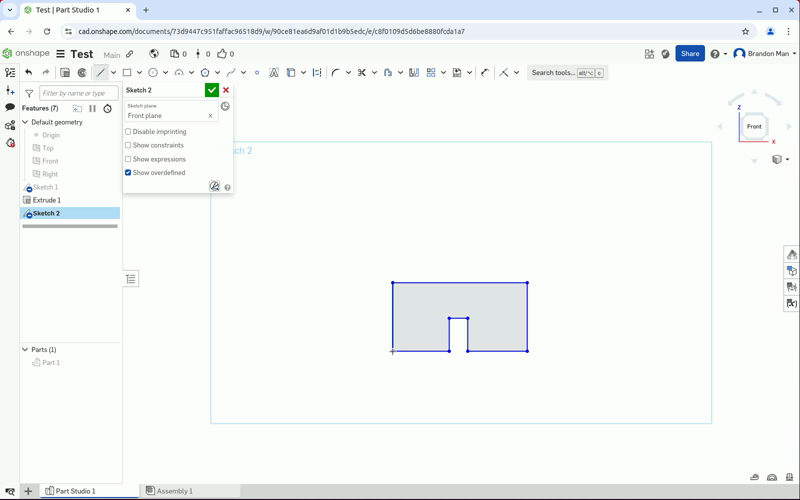
mouse_move(398, 306)
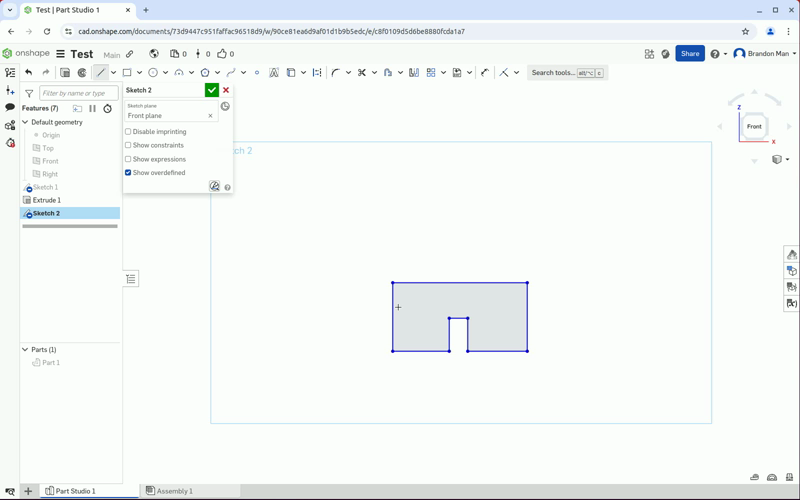
click(398, 306)
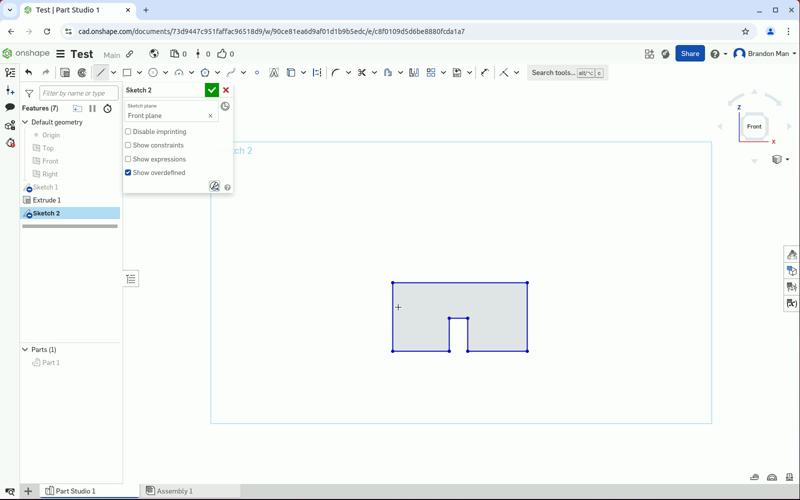
key_up(shift)
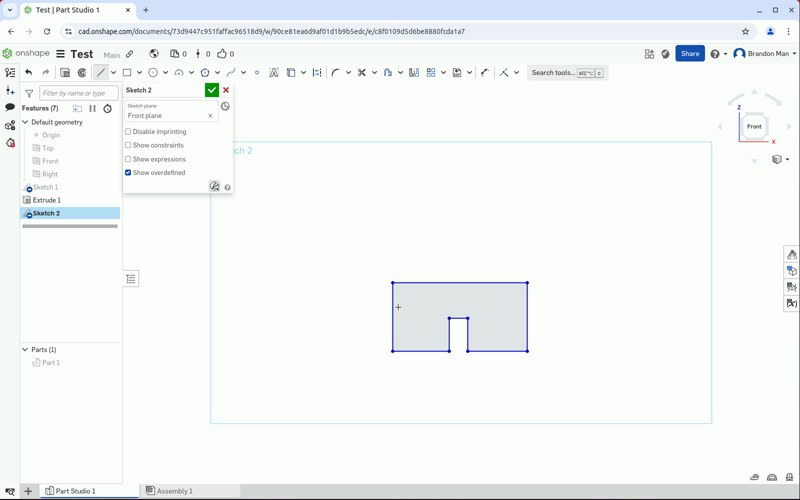
key_down(shift)
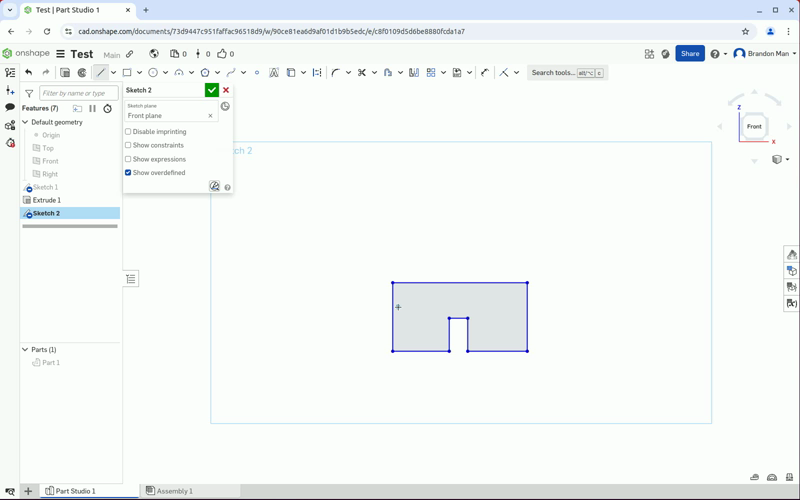
mouse_move(428, 306)
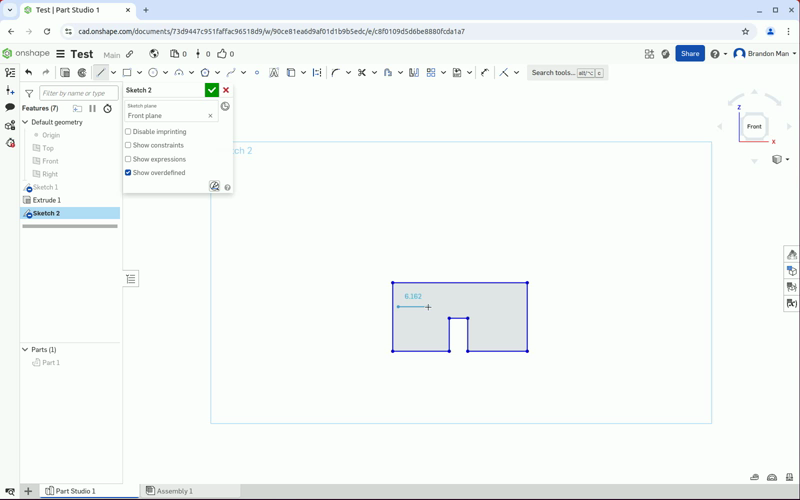
mouse_move(419, 306)
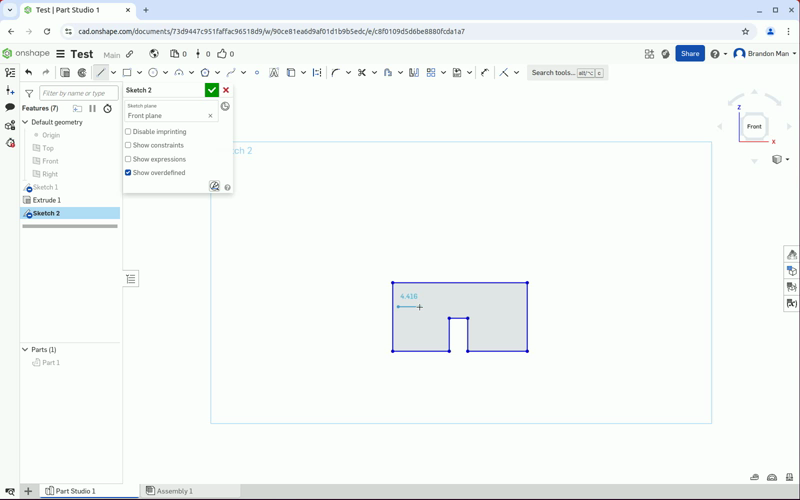
click(419, 306)
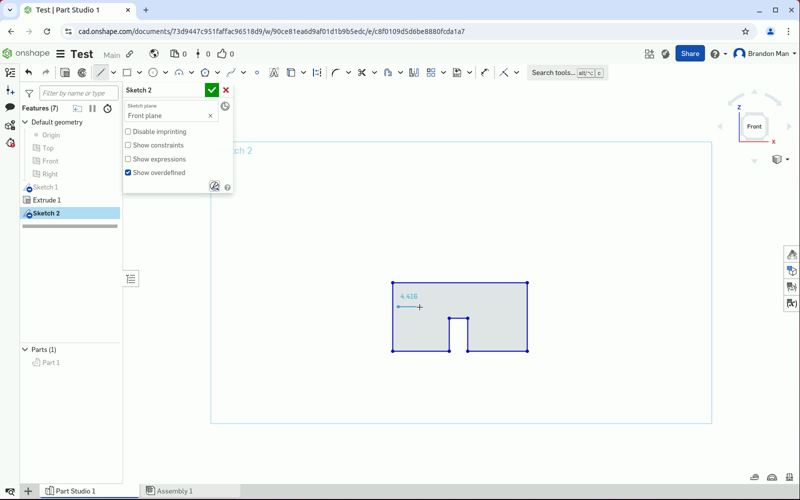
key_up(shift)
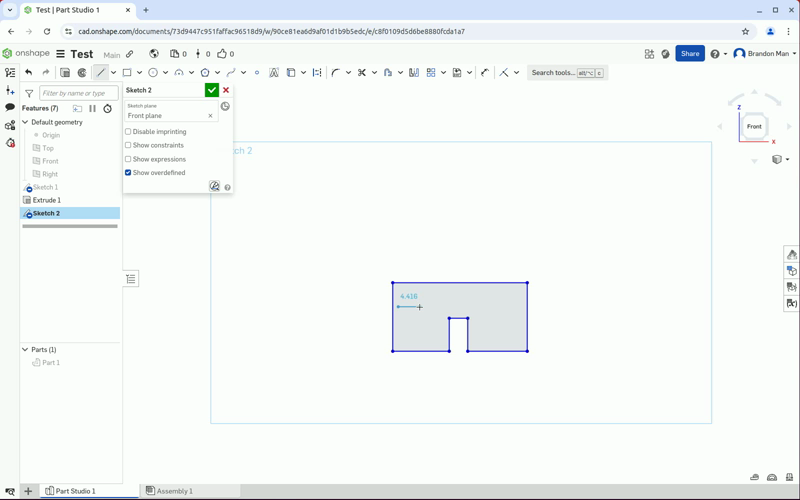
key_down(shift)
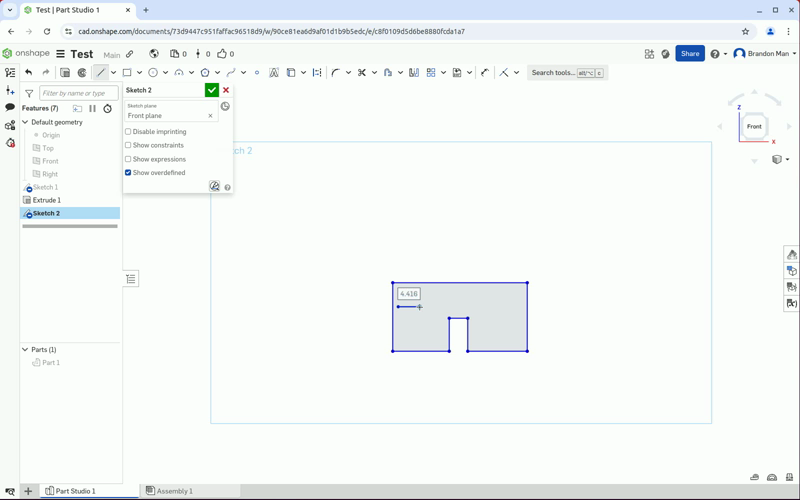
mouse_move(449, 306)
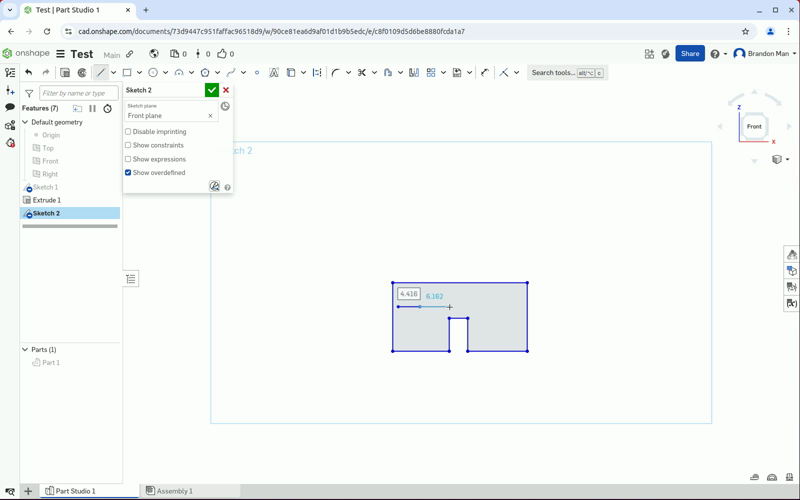
mouse_move(419, 288)
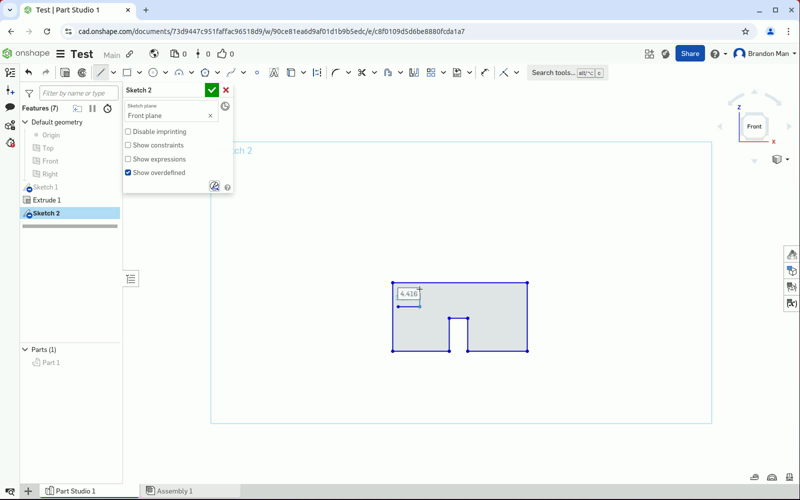
click(419, 288)
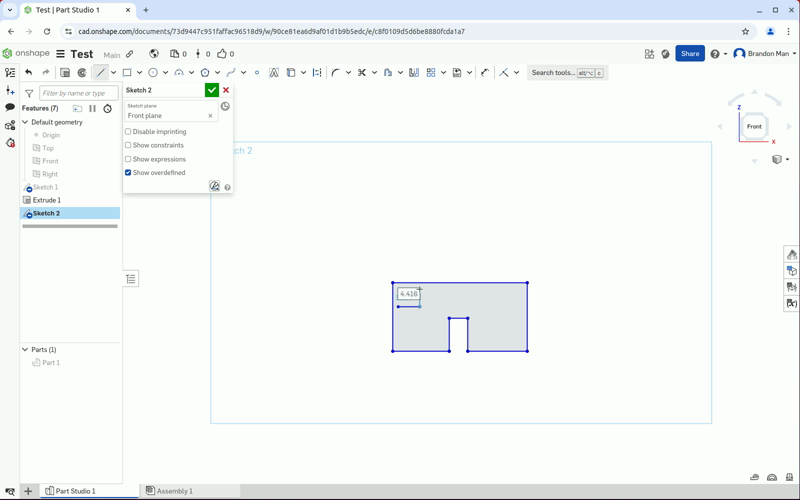
key_up(shift)
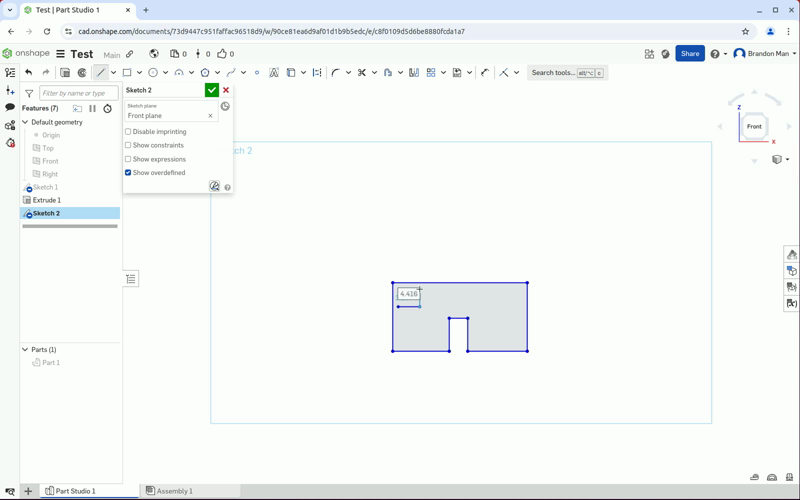
key_down(shift)
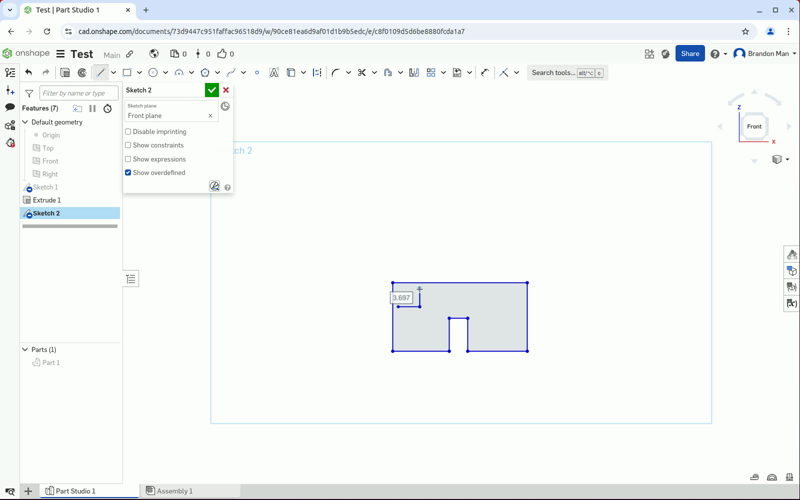
mouse_move(449, 288)
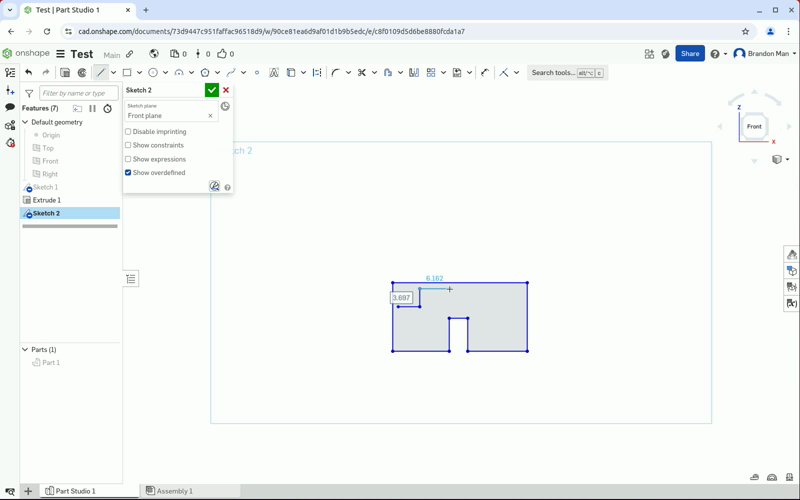
mouse_move(398, 288)
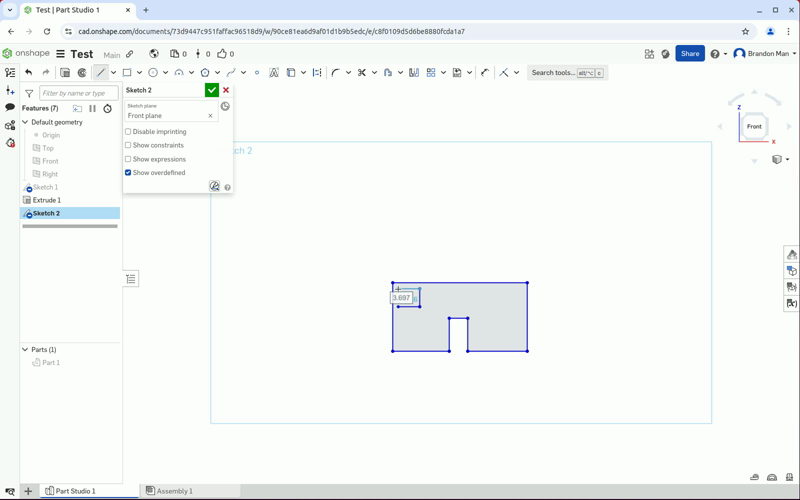
click(398, 288)
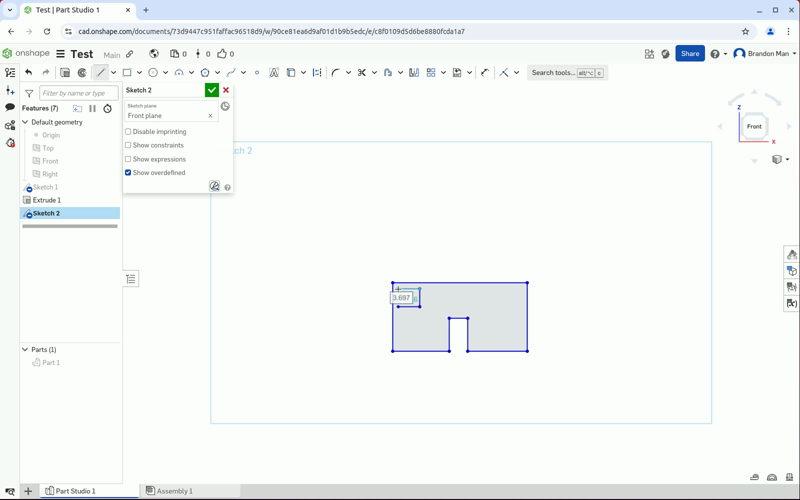
key_up(shift)
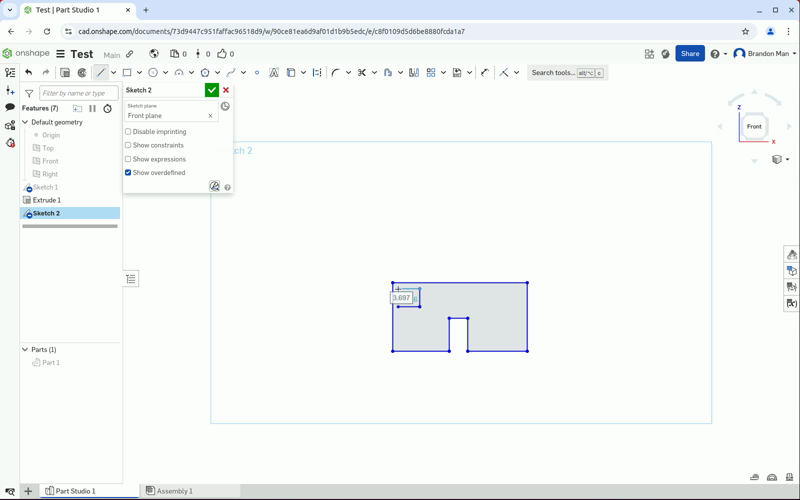
mouse_move(428, 288)
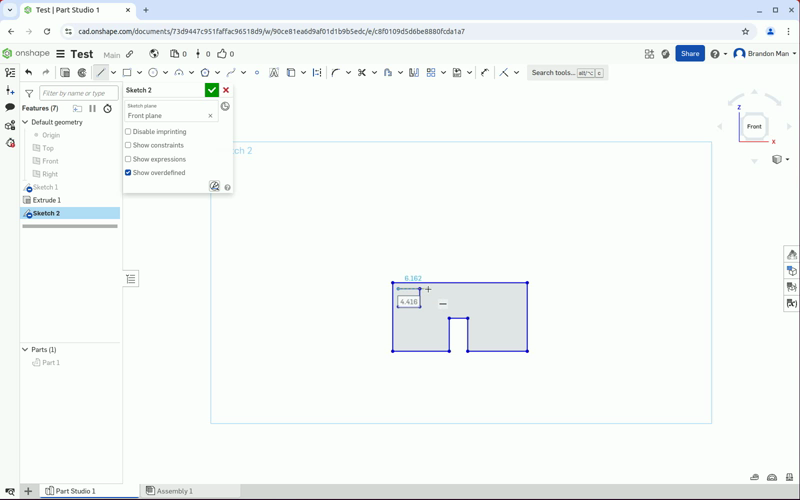
key_down(shift)
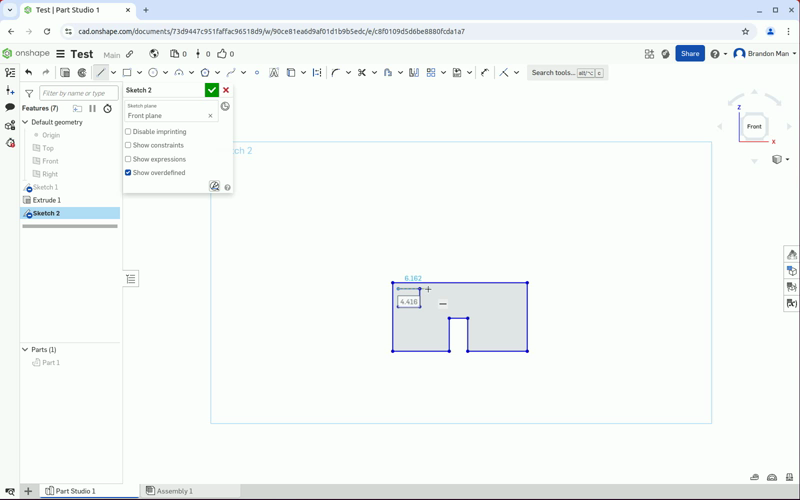
mouse_move(398, 306)
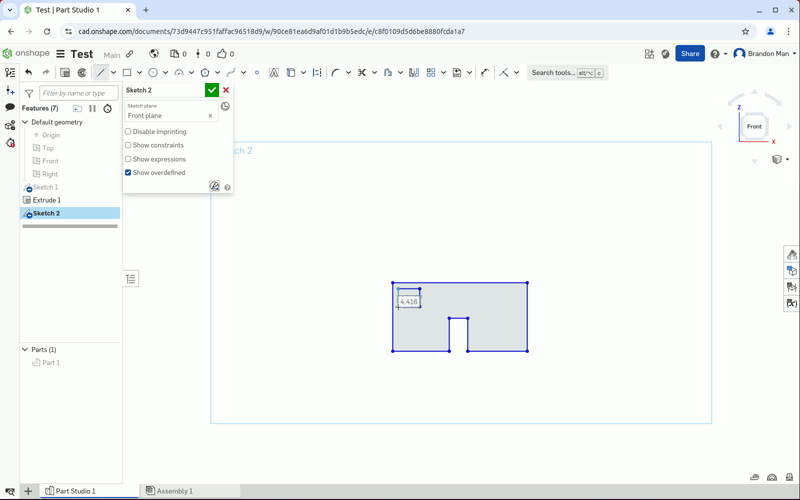
key_up(shift)
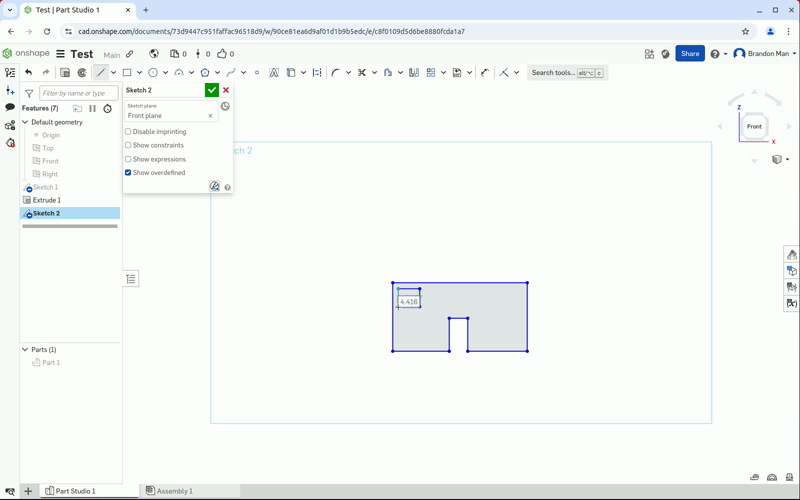
click(398, 306)
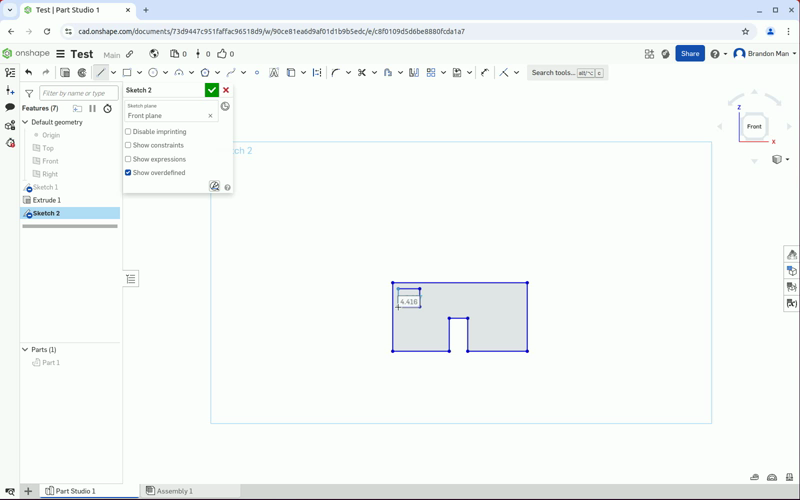
key(esc)
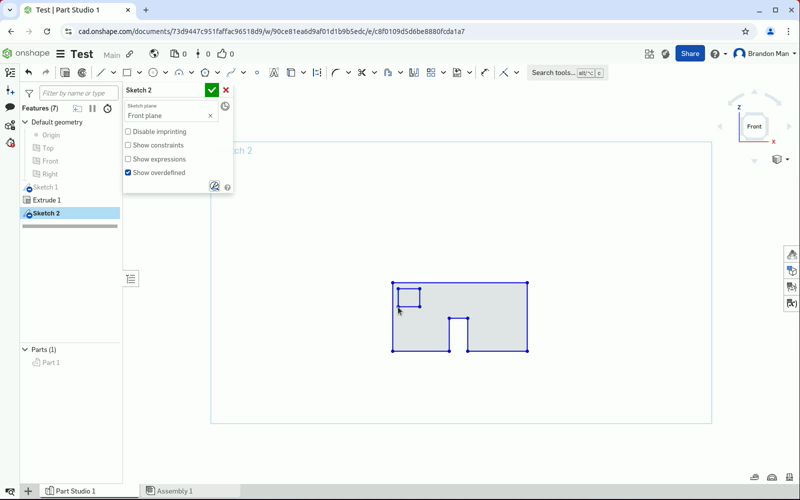
key(l)
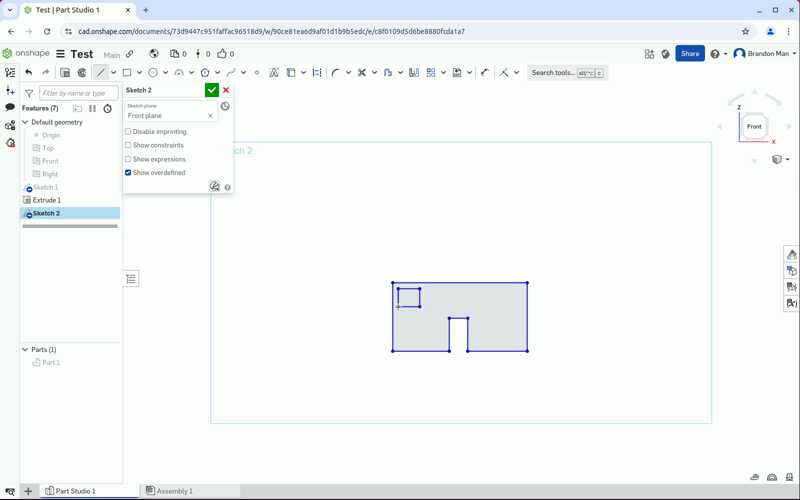
key_down(shift)
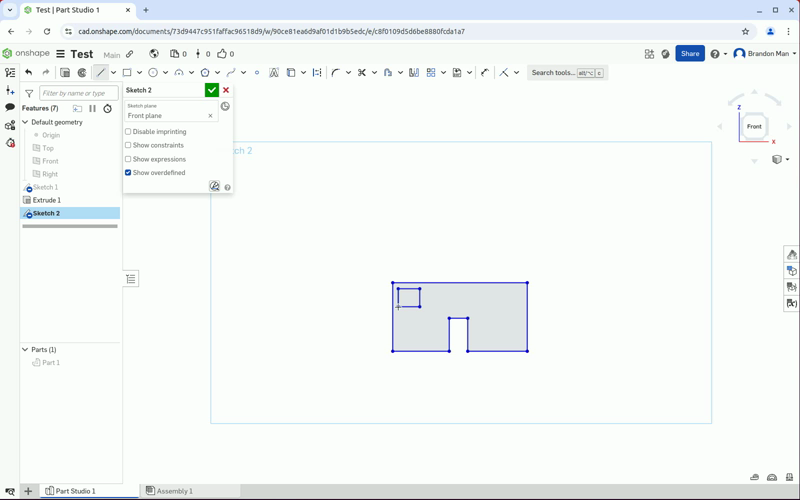
mouse_move(500, 305)
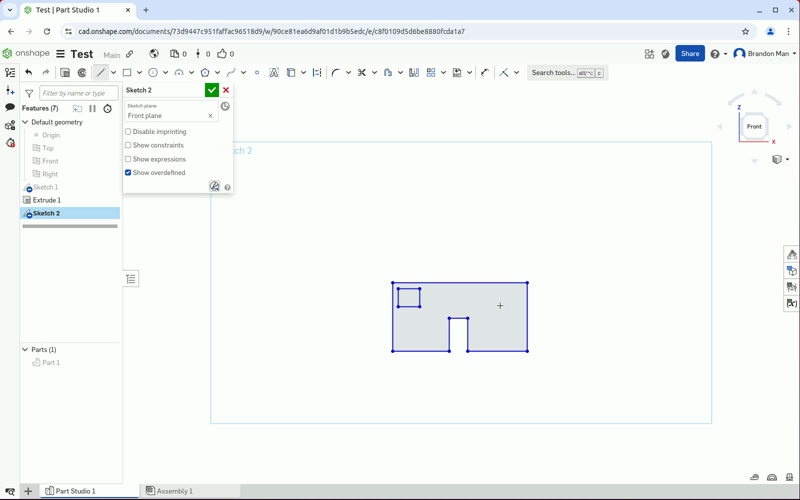
click(500, 305)
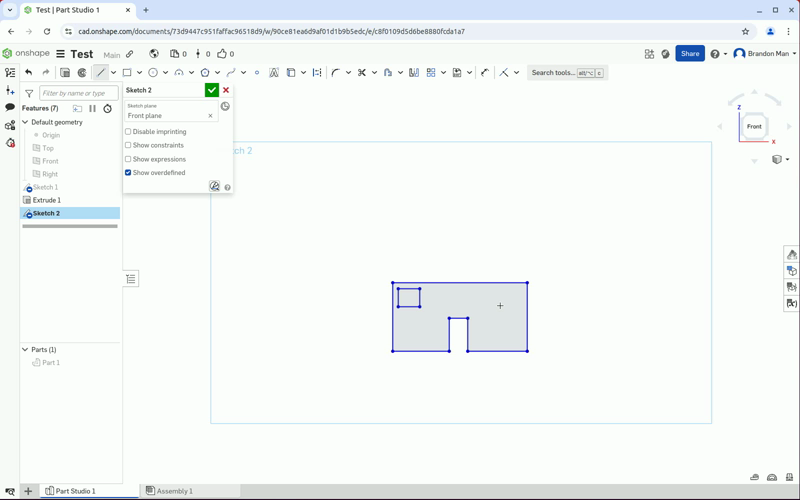
key_up(shift)
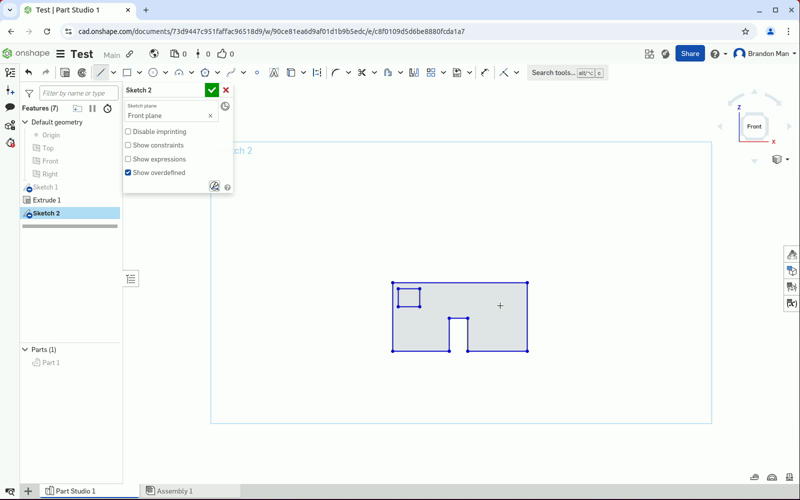
key_down(shift)
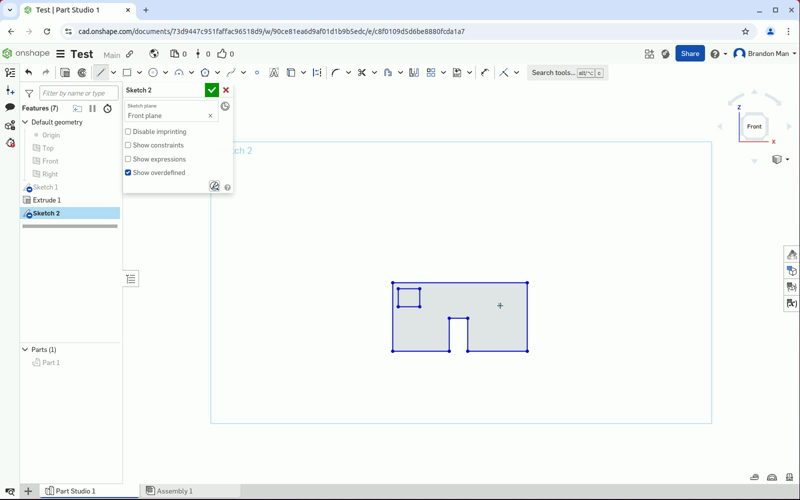
mouse_move(530, 305)
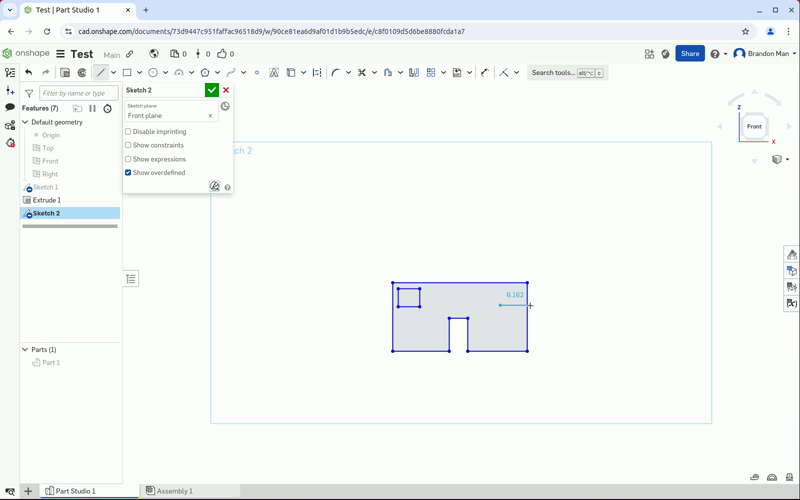
mouse_move(523, 305)
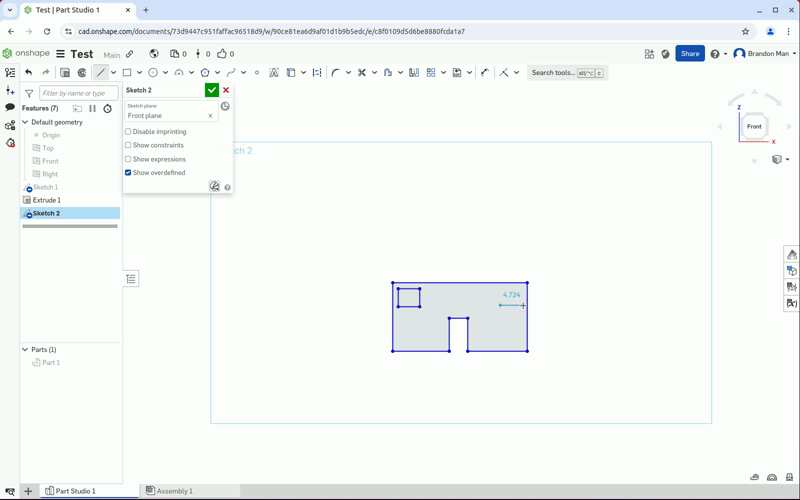
click(523, 305)
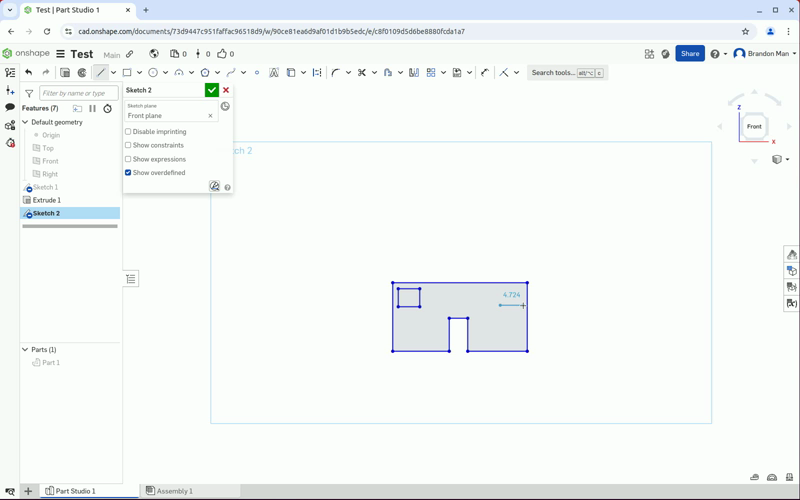
key_up(shift)
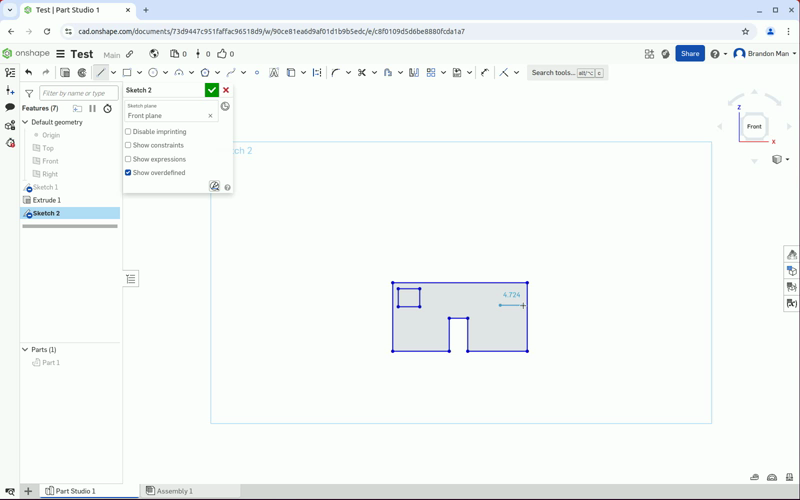
key_down(shift)
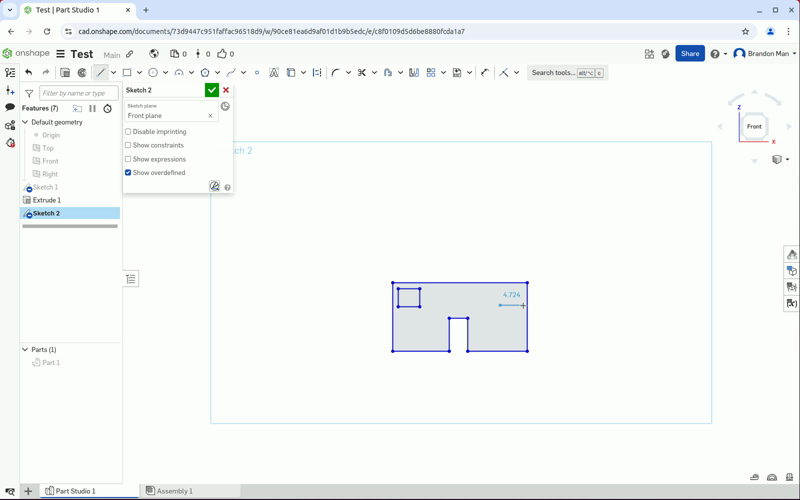
mouse_move(553, 305)
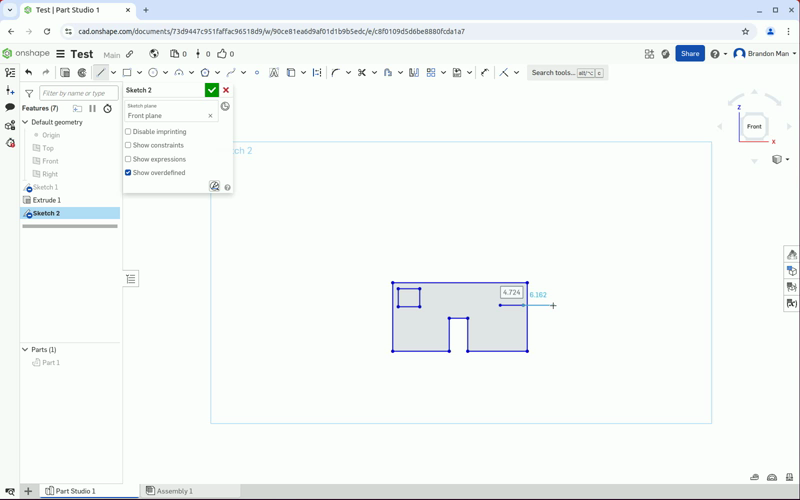
mouse_move(523, 288)
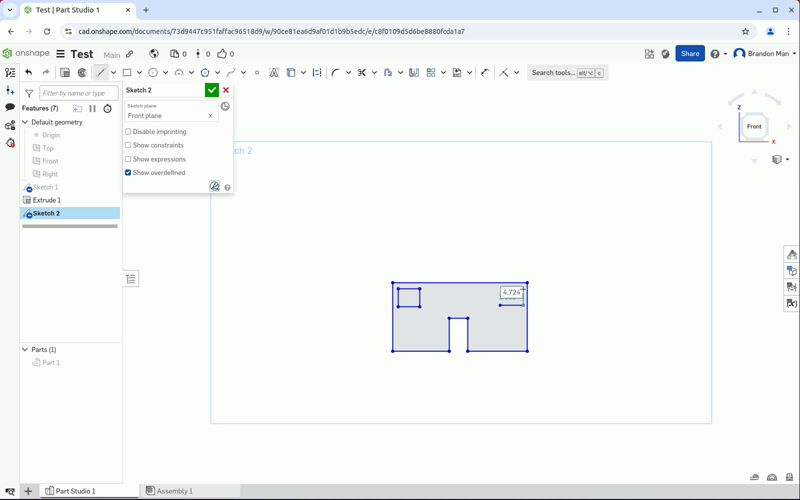
click(523, 288)
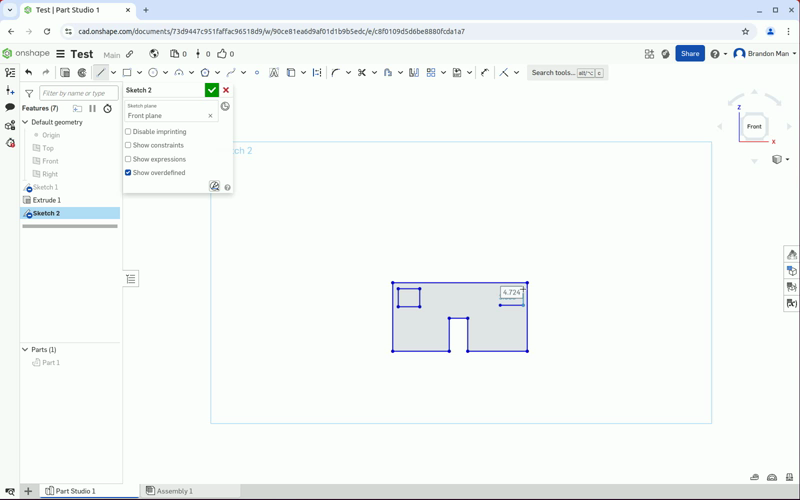
key_up(shift)
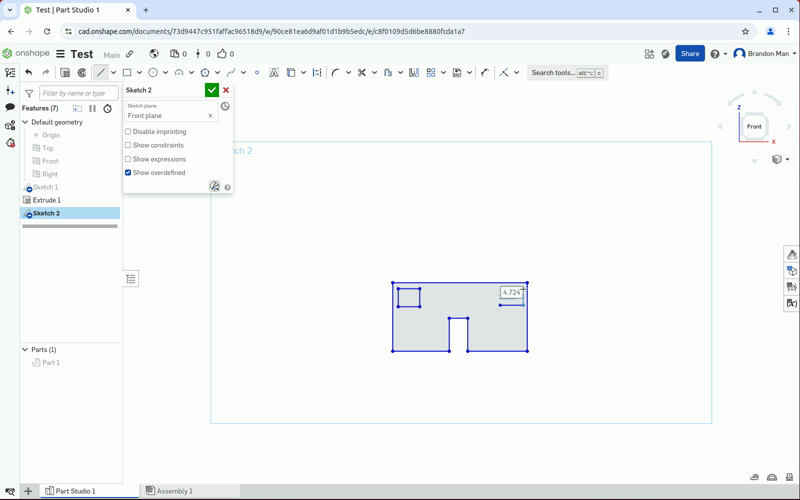
key_down(shift)
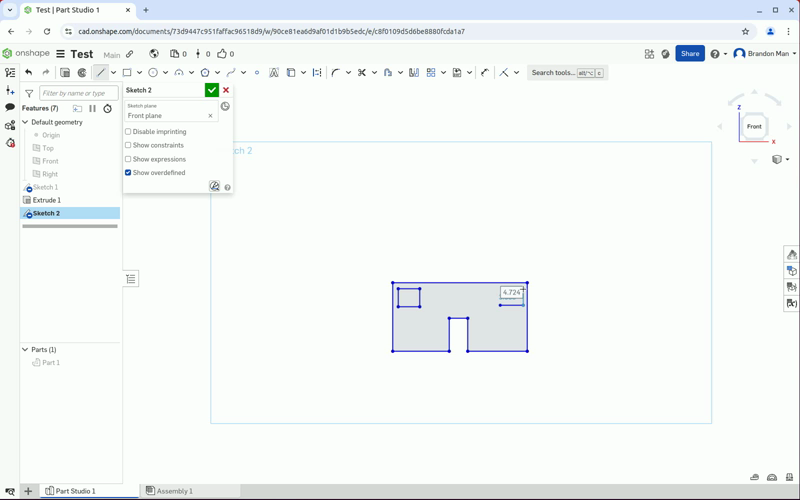
mouse_move(553, 288)
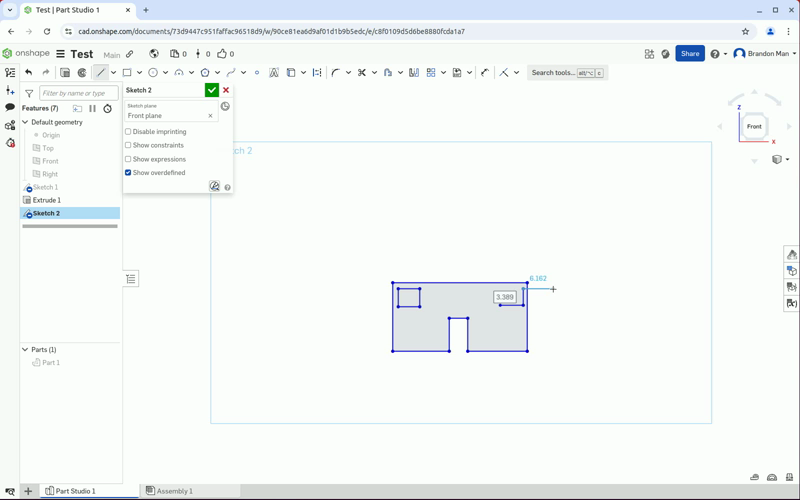
mouse_move(500, 288)
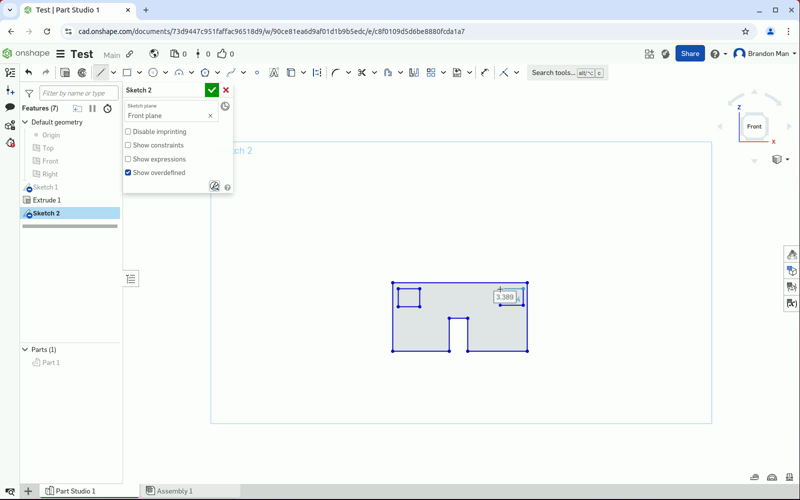
click(500, 288)
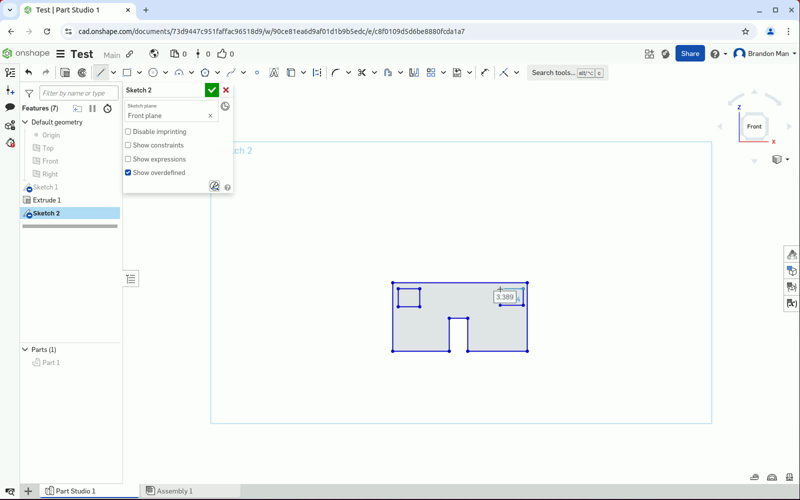
key_up(shift)
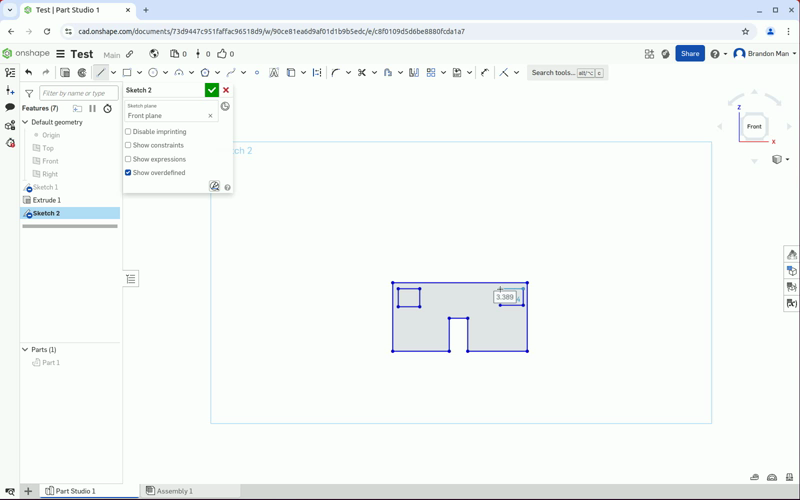
mouse_move(530, 288)
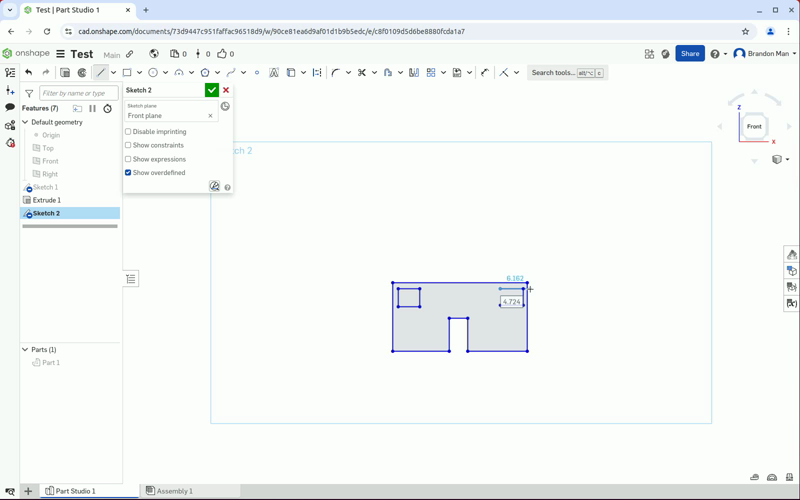
key_down(shift)
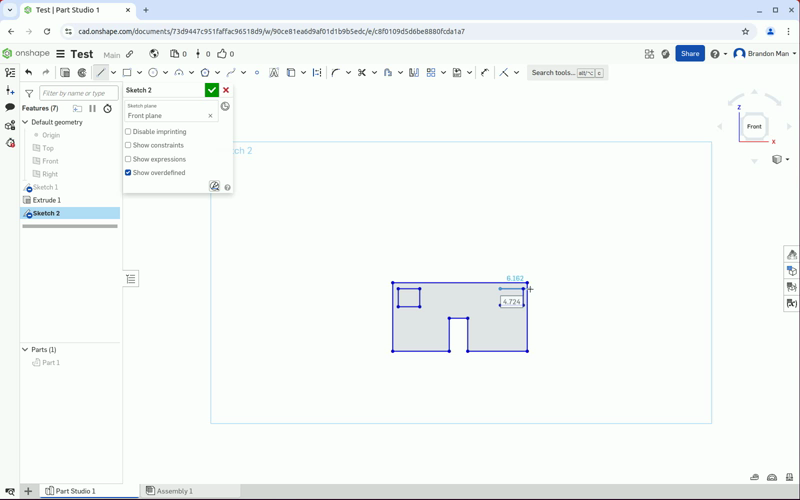
mouse_move(500, 305)
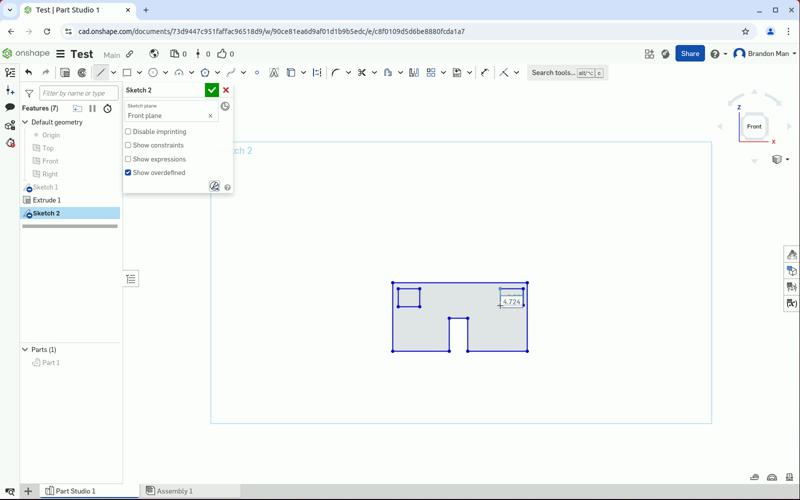
key_up(shift)
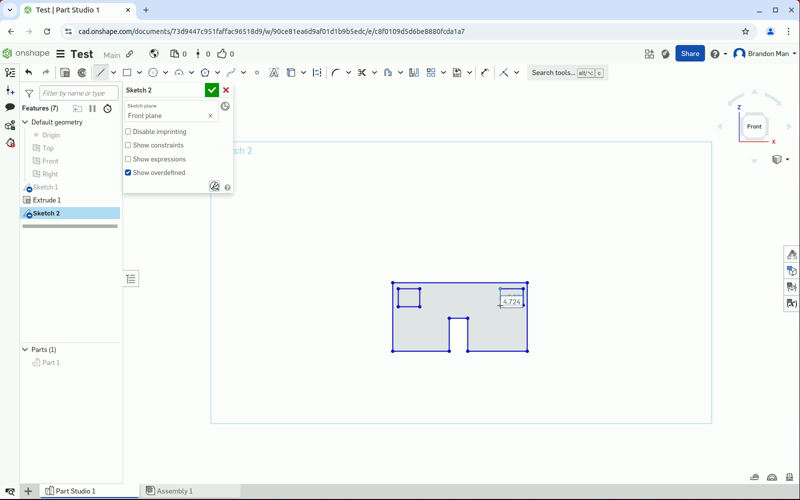
click(500, 305)
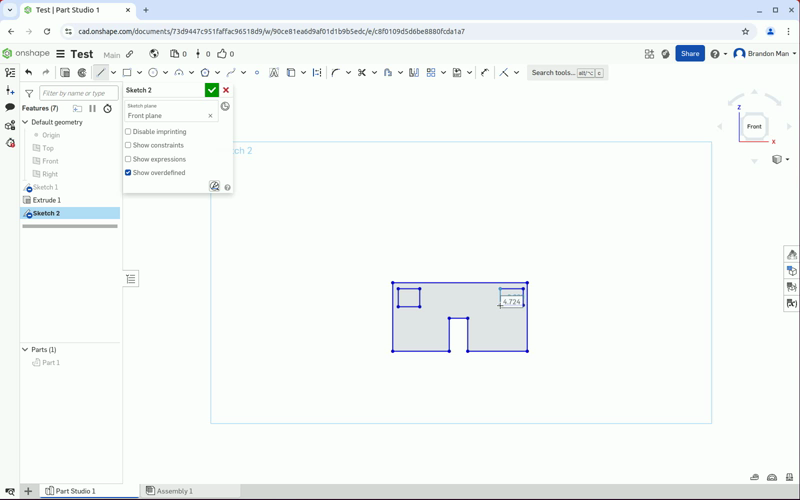
key(esc)
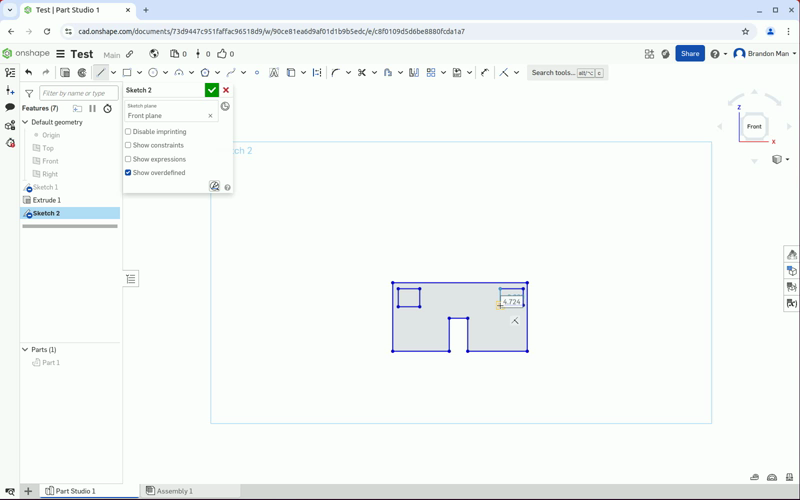
mouse_move(433, 308)
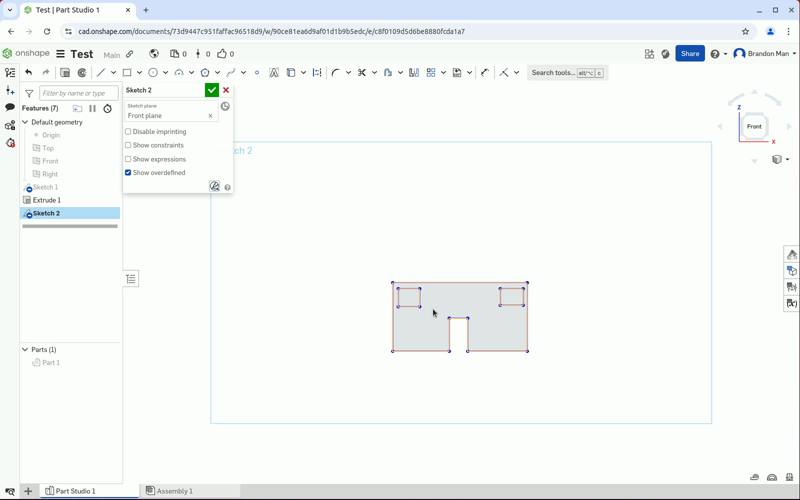
click(433, 308)
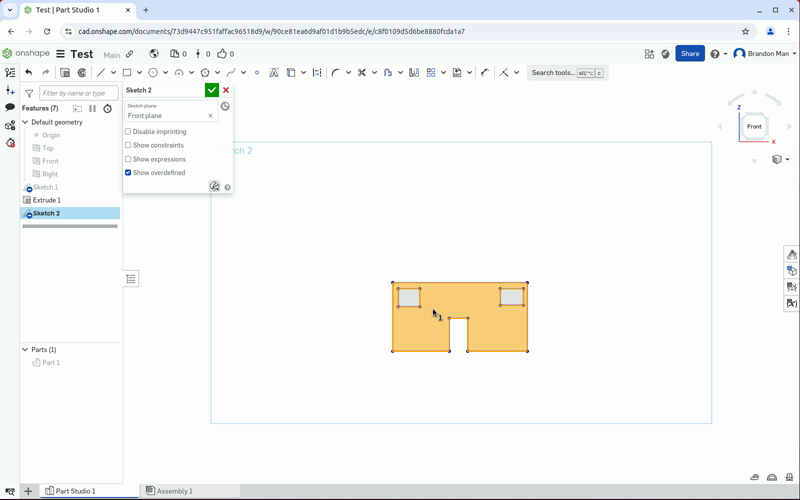
mouse_move(73, 352)
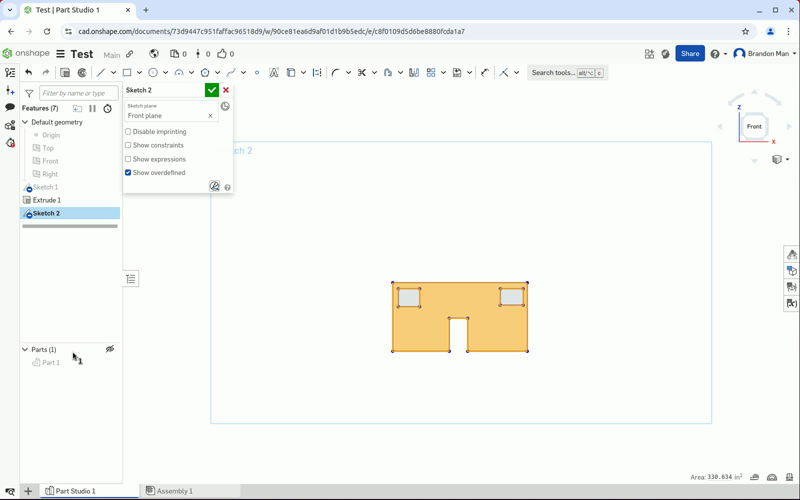
key(shift+y)
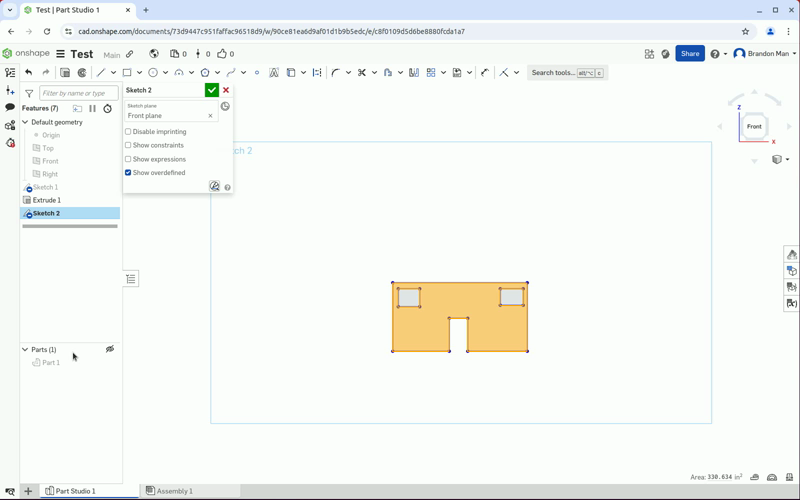
key(shift+e)
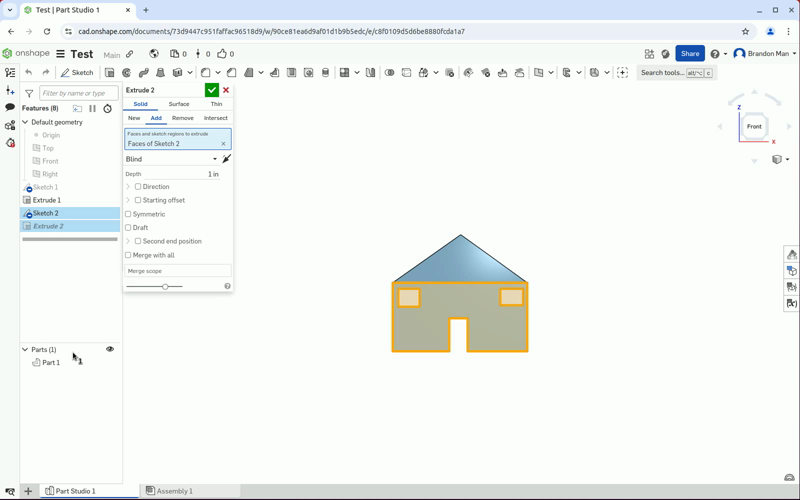
mouse_move(143, 106)
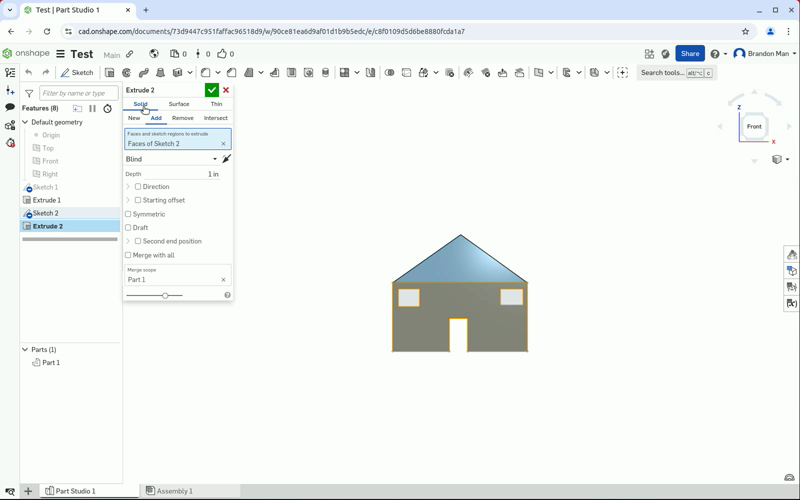
click(143, 106)
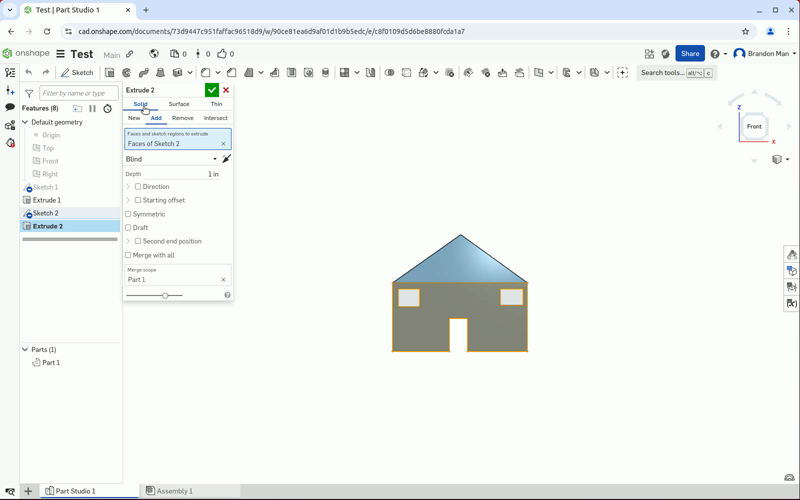
mouse_move(137, 120)
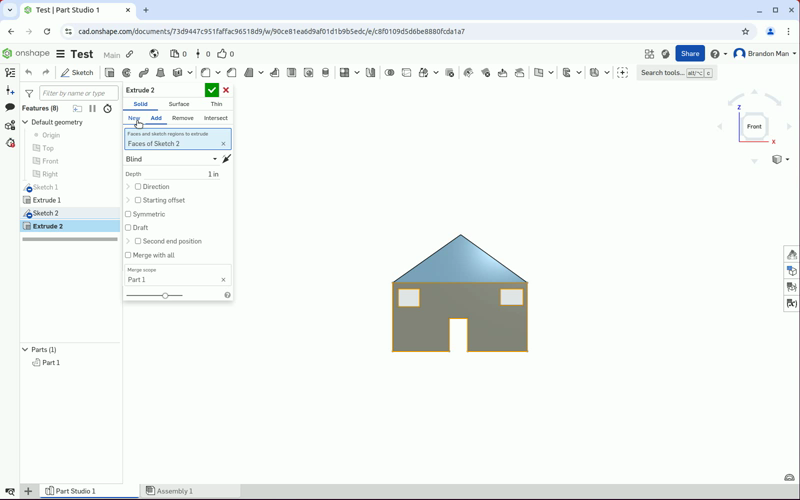
click(137, 120)
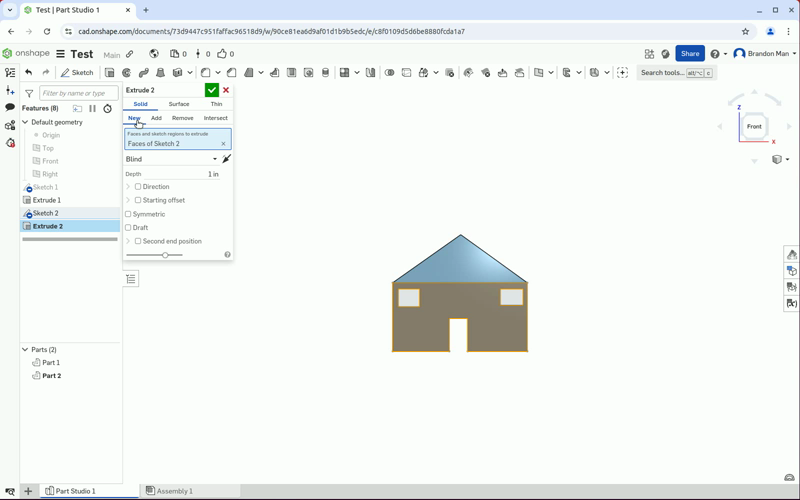
key(tab, 4)
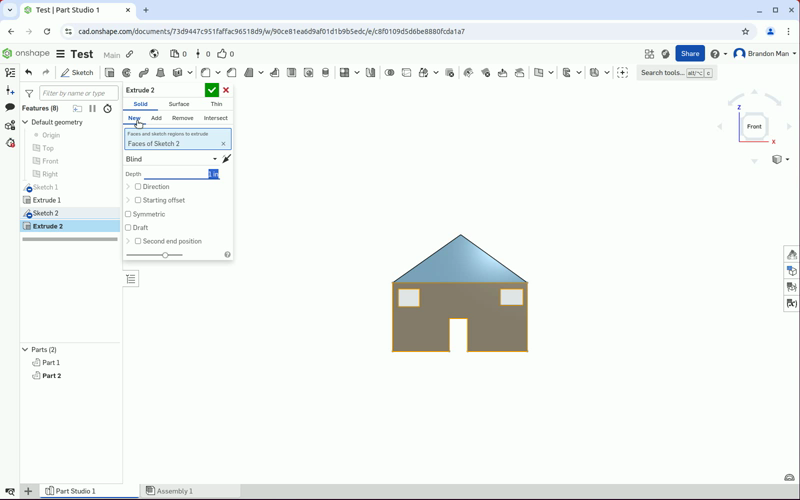
text(23.108)
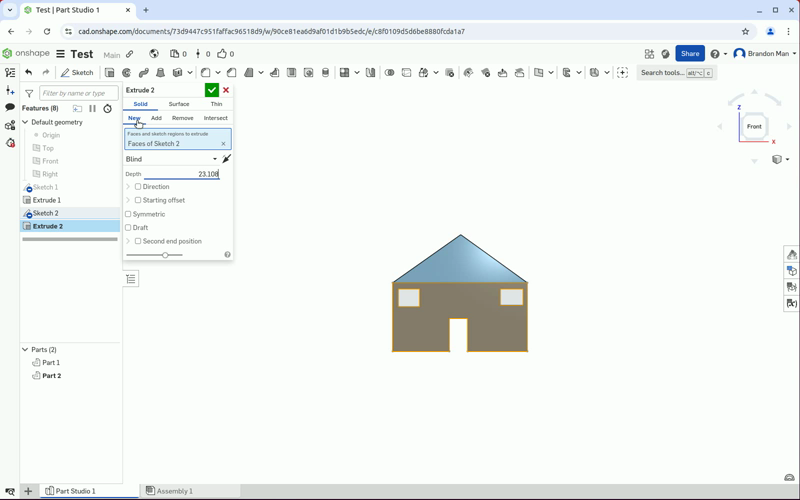
key(enter)
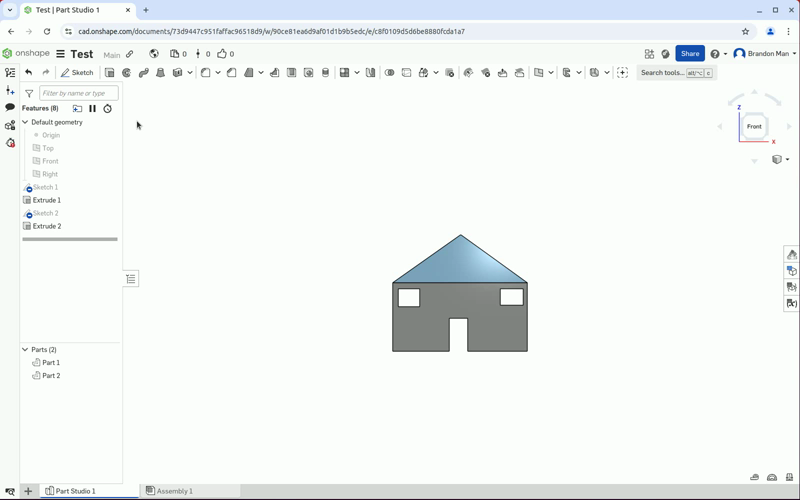
key(shift+h)
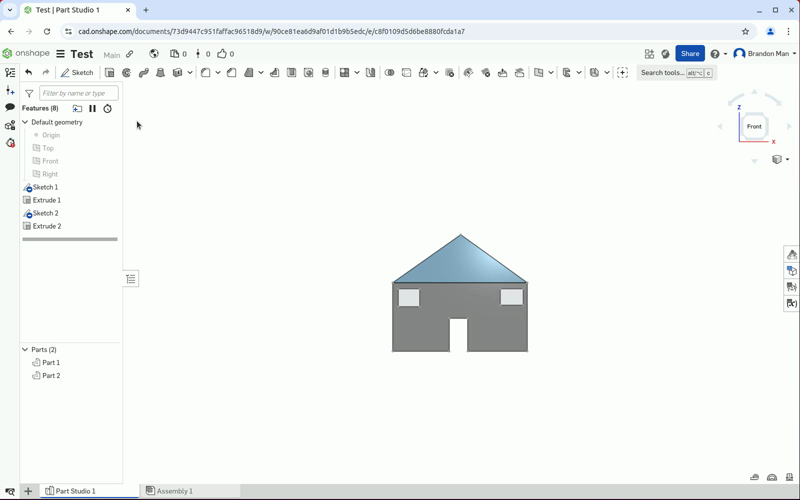
key(shift+h)
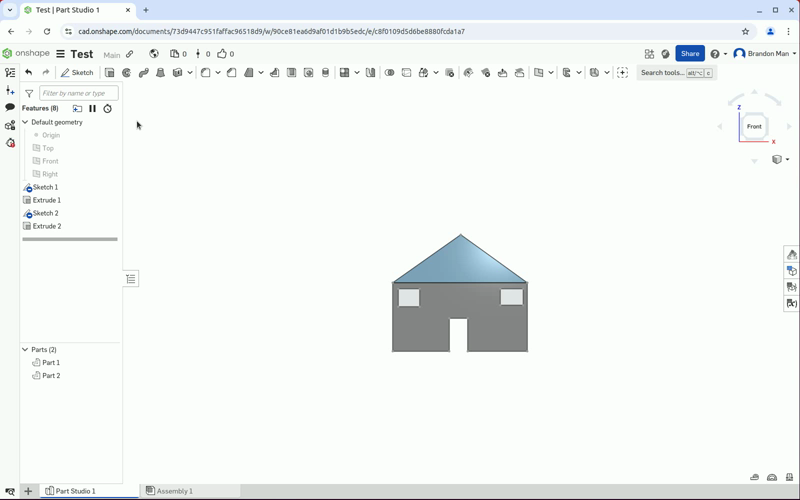
key(shift+7)
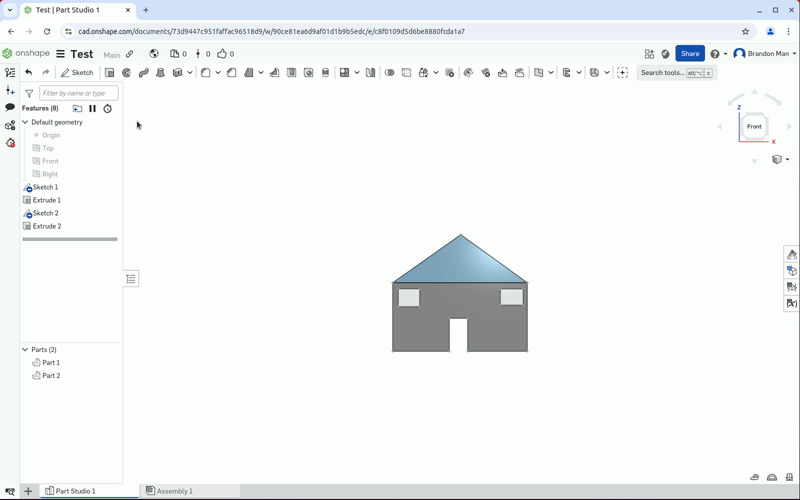
key(left, 2)
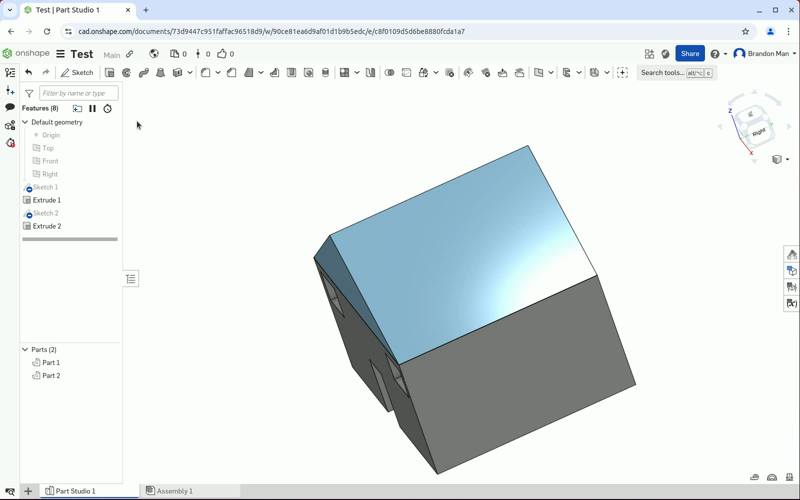
key(down, 2)
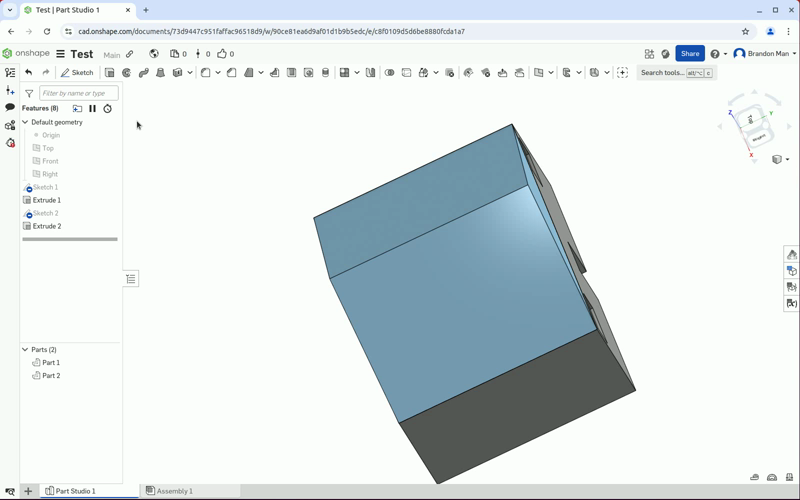
key(up, 2)
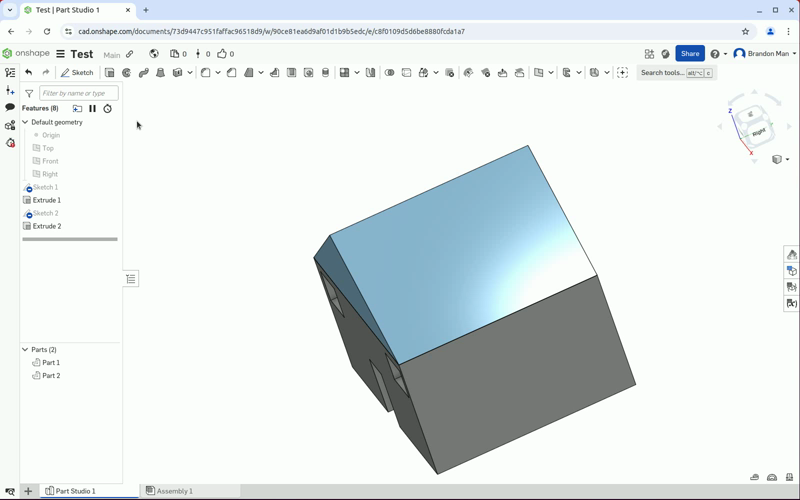
key(right, 2)
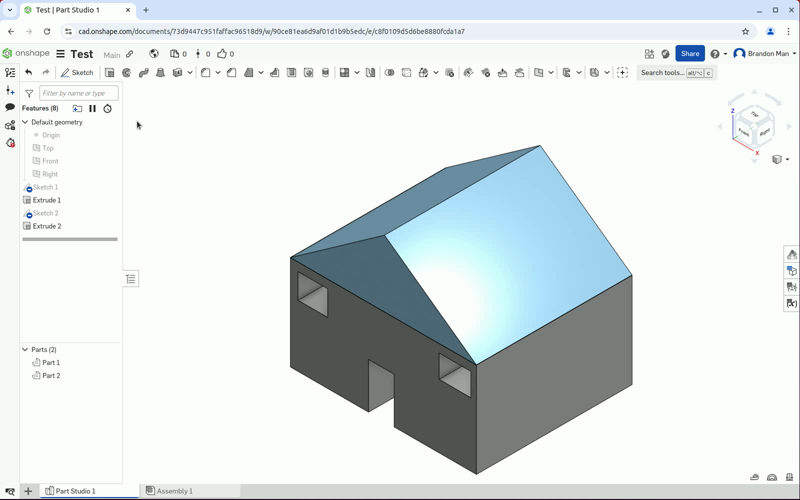
mouse_move(73, 189)
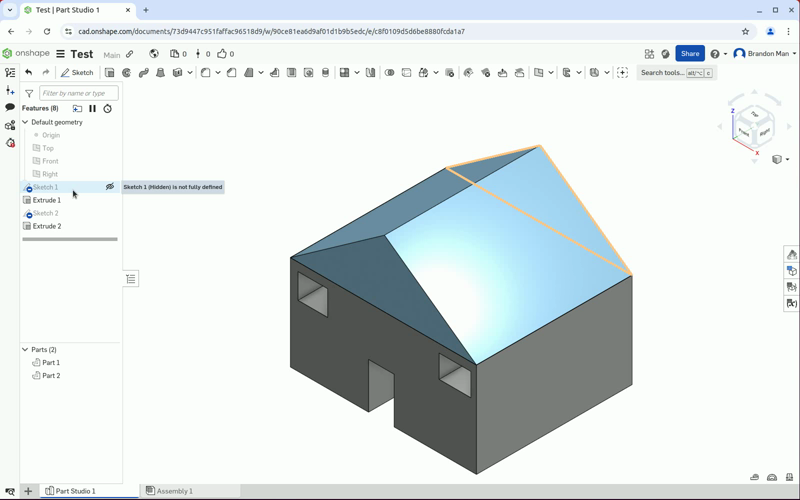
click(73, 189)